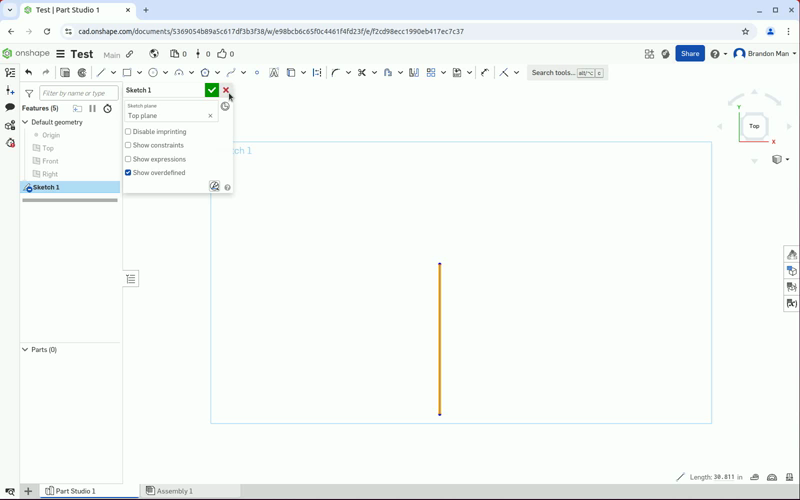
key(shift+h)
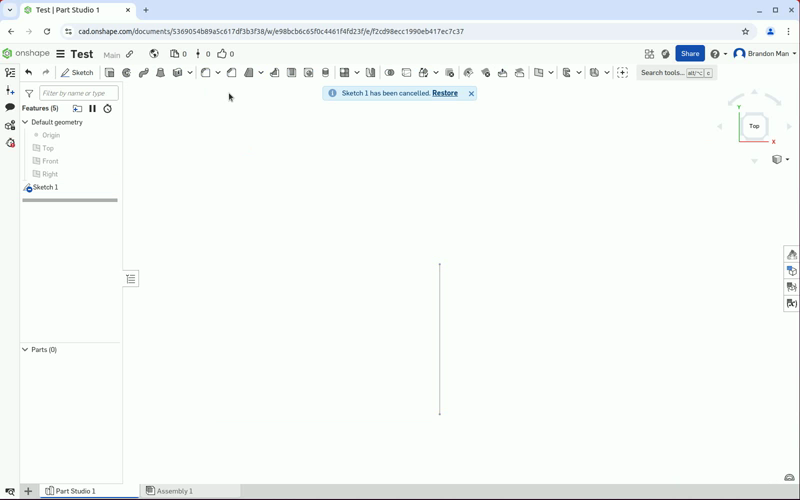
key(shift+s)
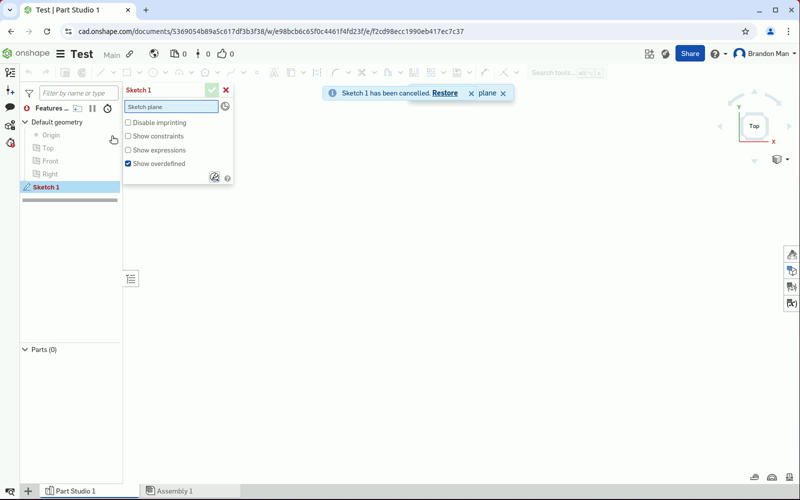
mouse_move(73, 150)
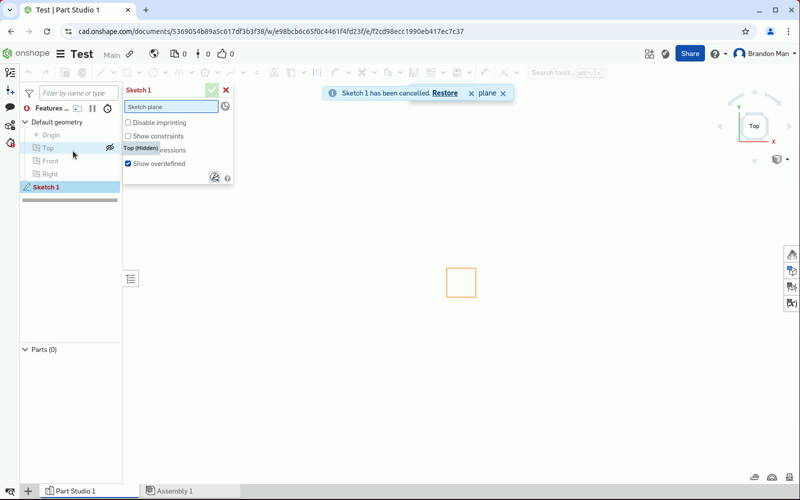
click(73, 150)
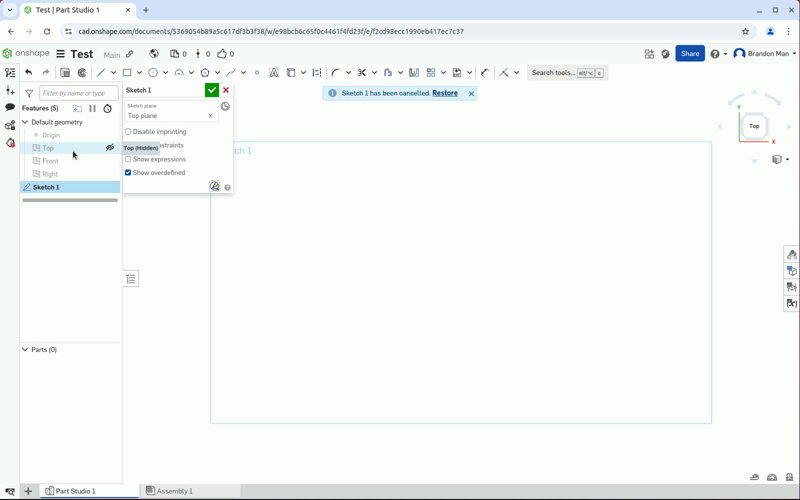
mouse_move(73, 352)
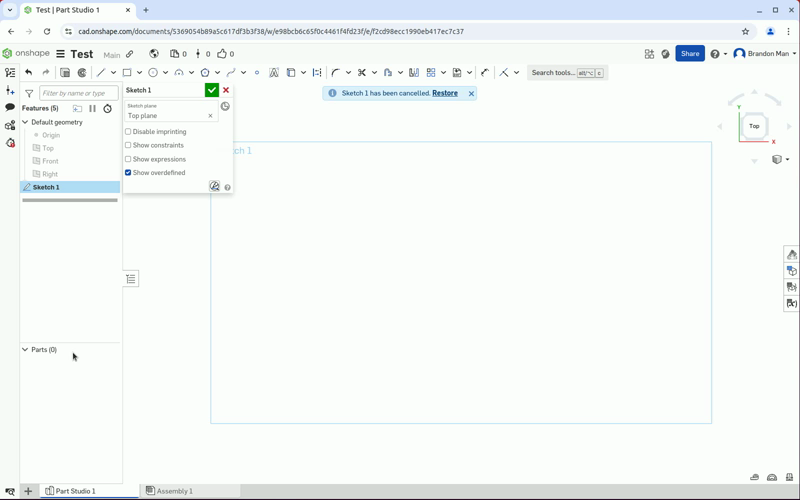
key(y)
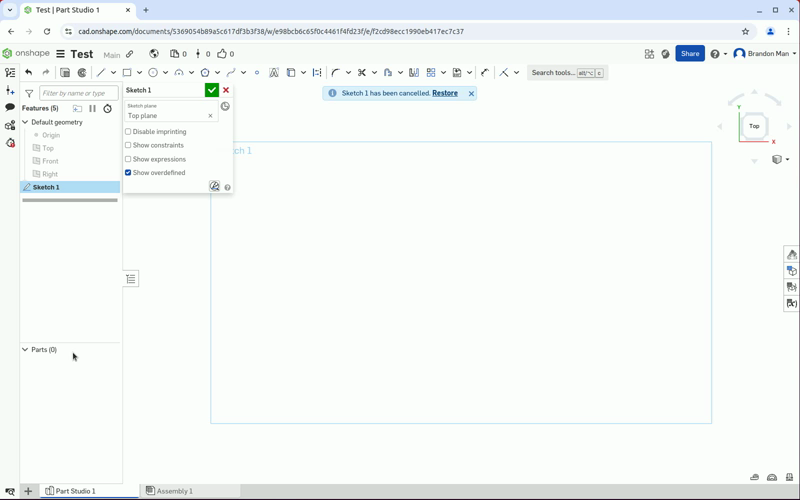
key(l)
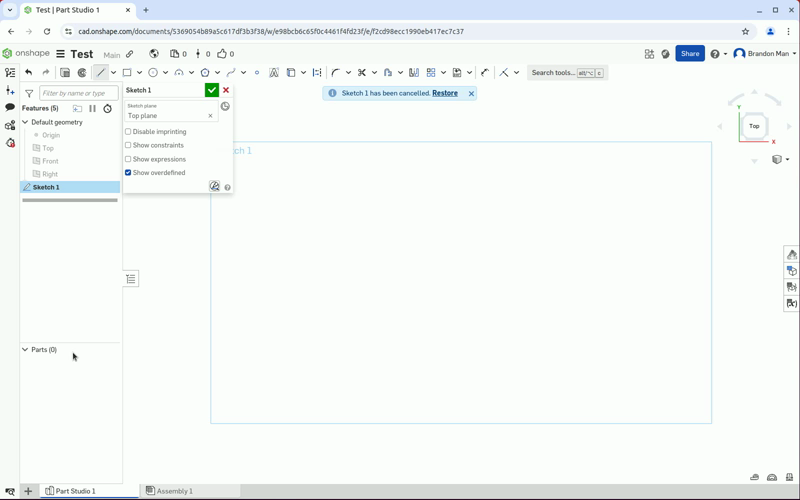
key_down(shift)
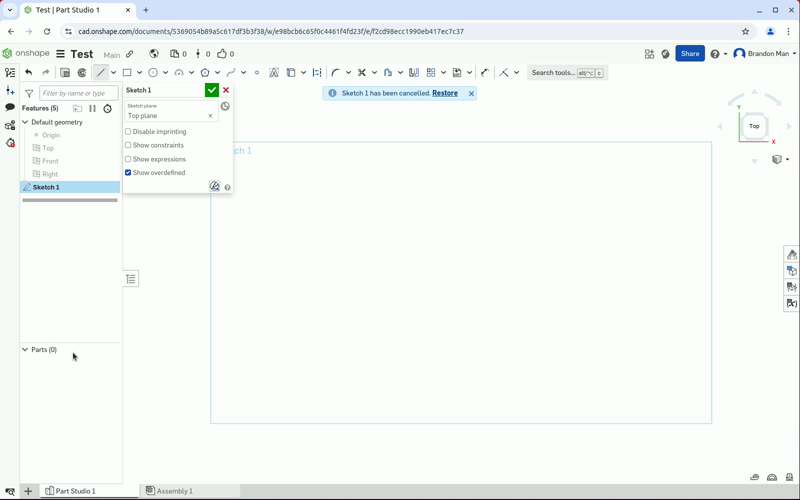
mouse_move(416, 286)
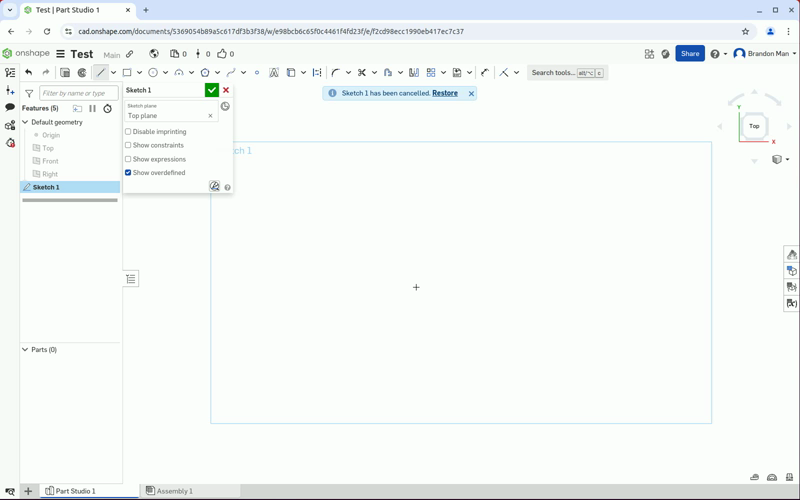
click(416, 286)
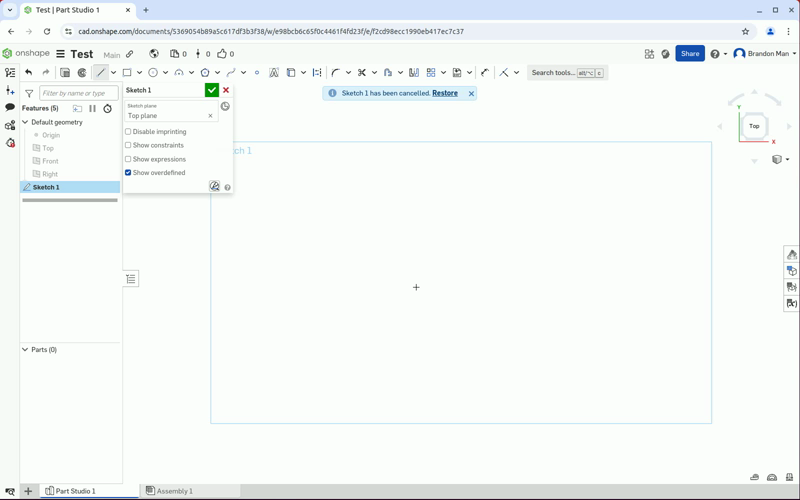
key_up(shift)
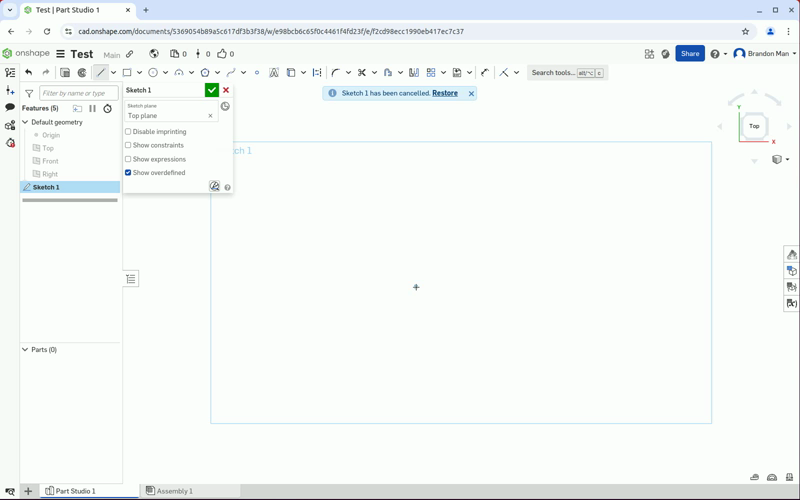
key_down(shift)
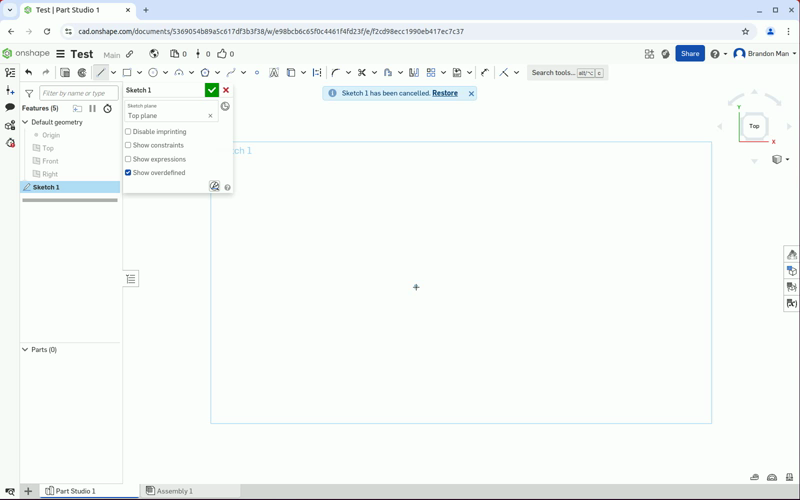
mouse_move(504, 286)
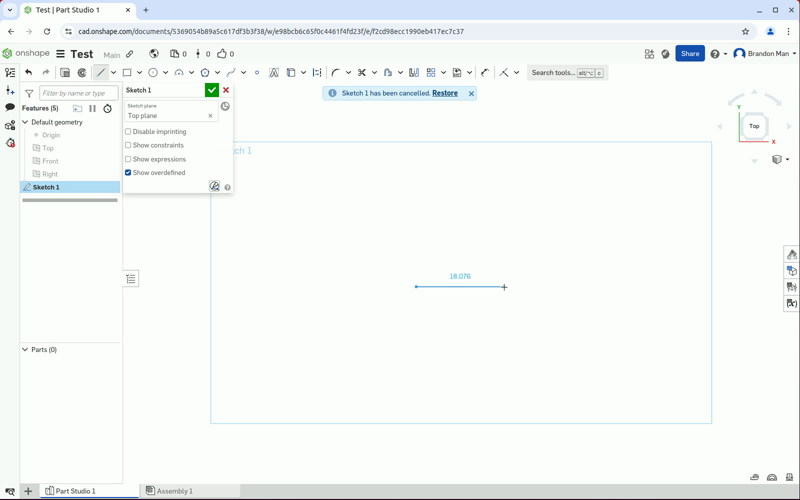
click(504, 286)
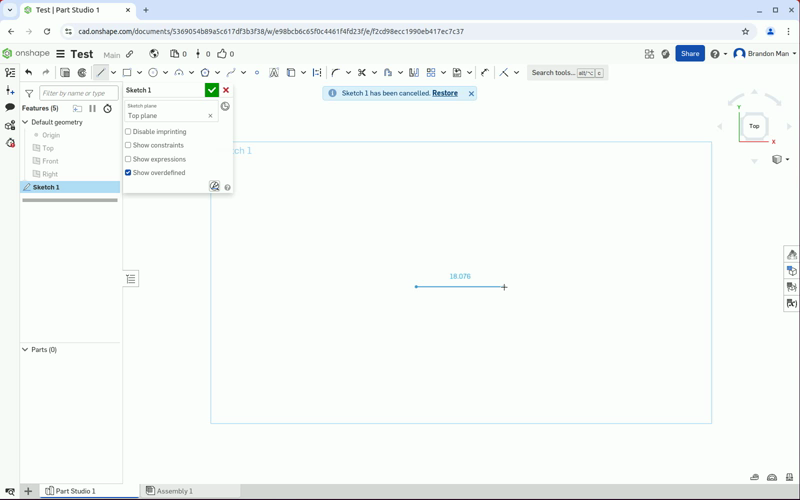
key_up(shift)
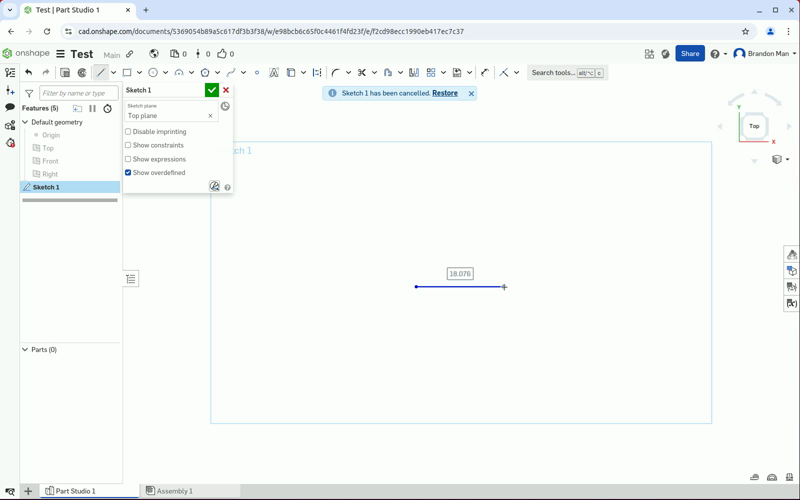
key_down(shift)
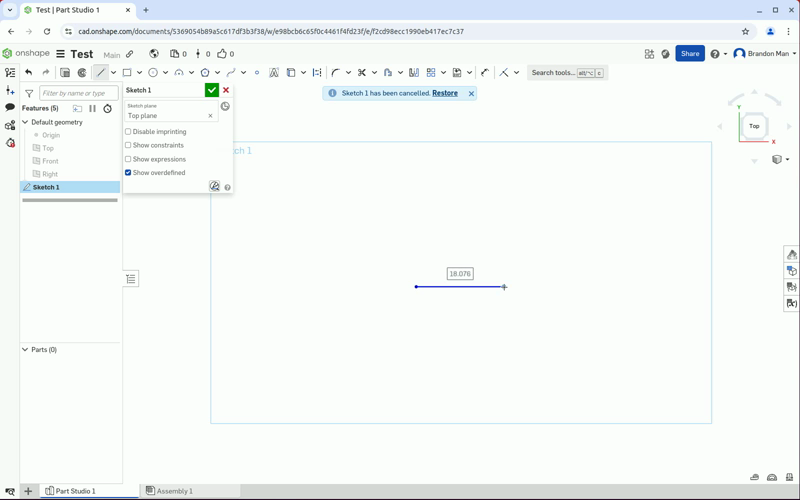
mouse_move(534, 286)
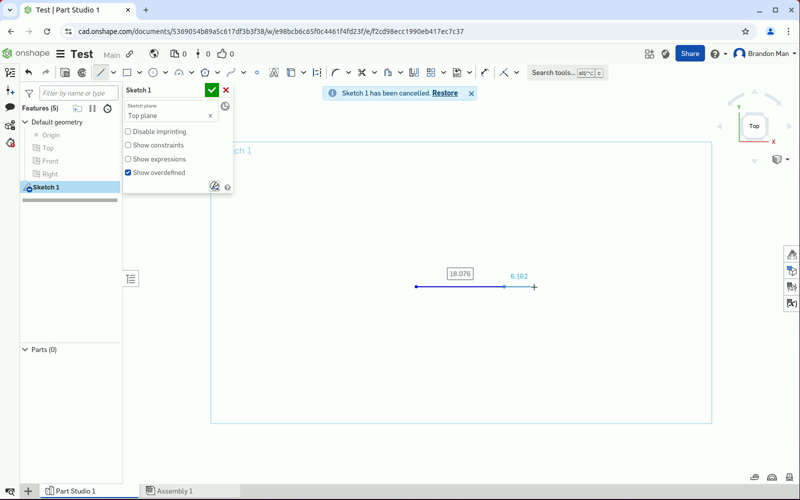
mouse_move(504, 278)
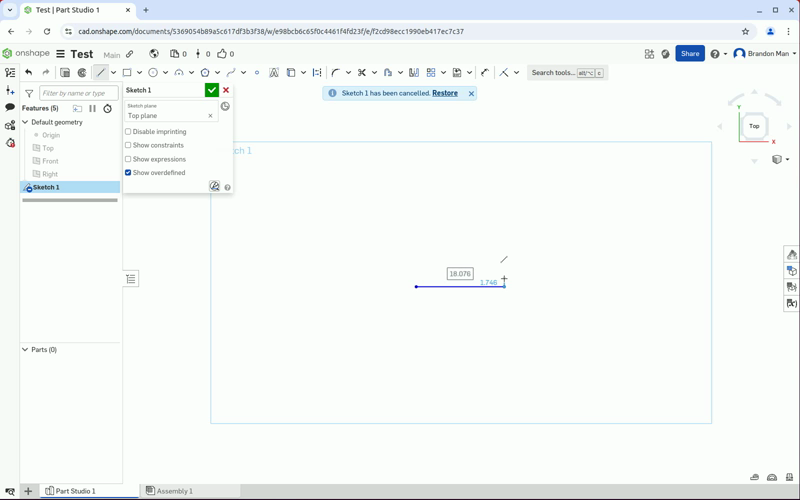
click(504, 278)
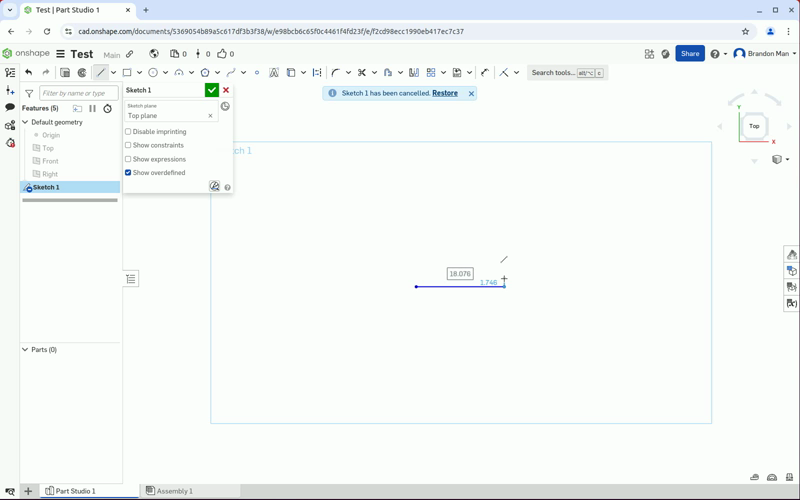
key_up(shift)
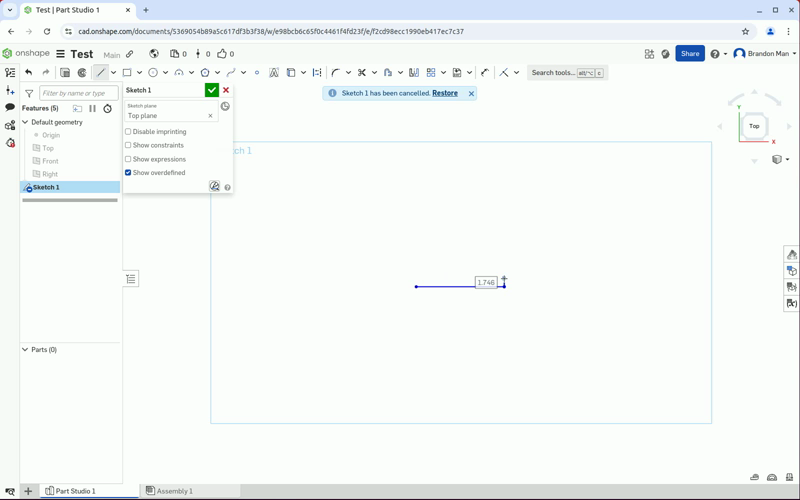
key_down(shift)
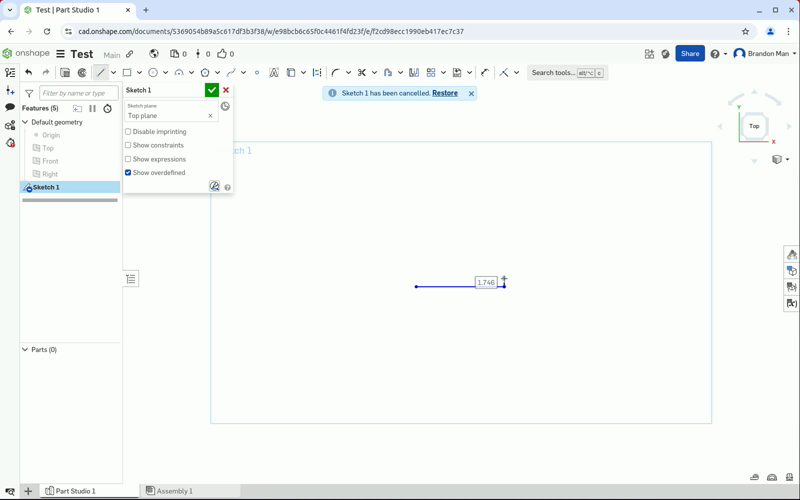
mouse_move(416, 278)
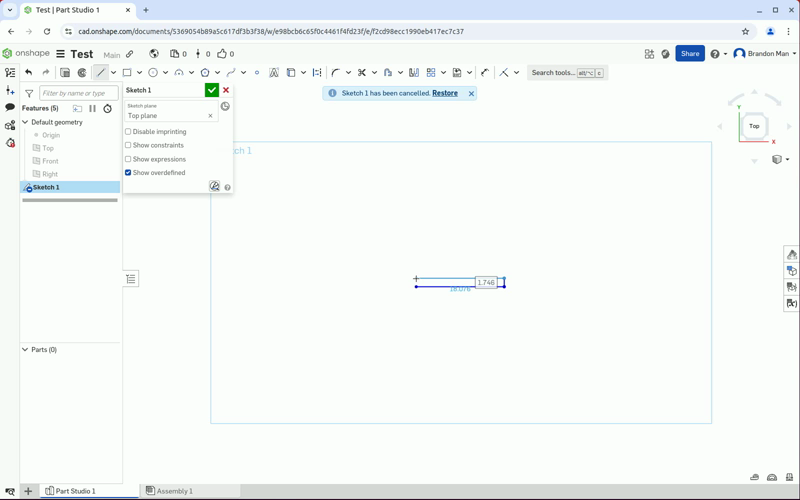
click(416, 278)
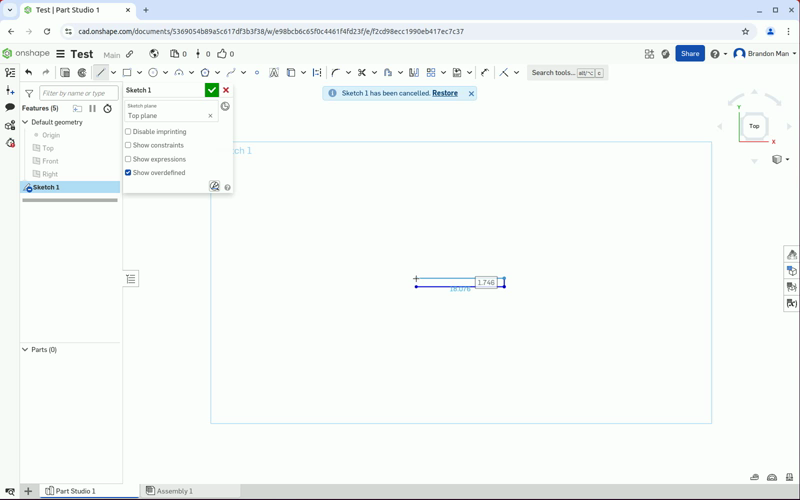
key_up(shift)
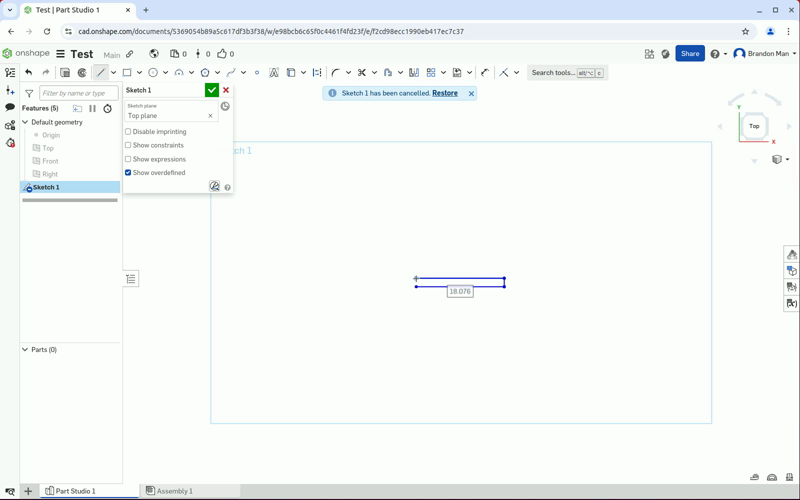
mouse_move(446, 278)
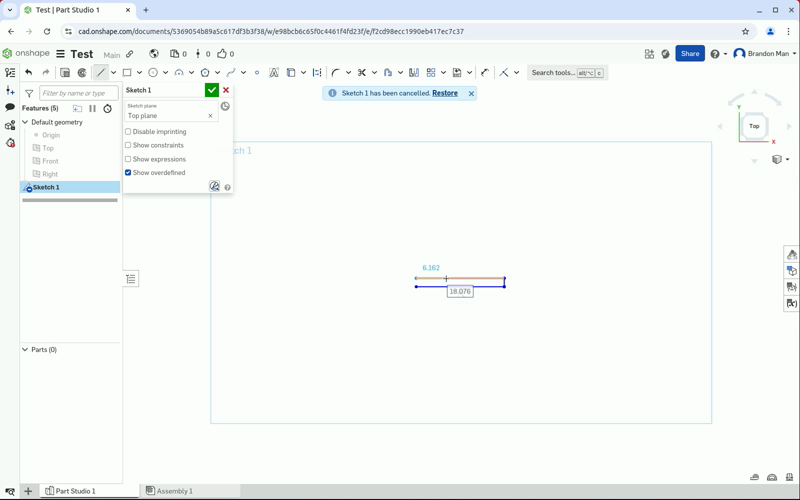
key_down(shift)
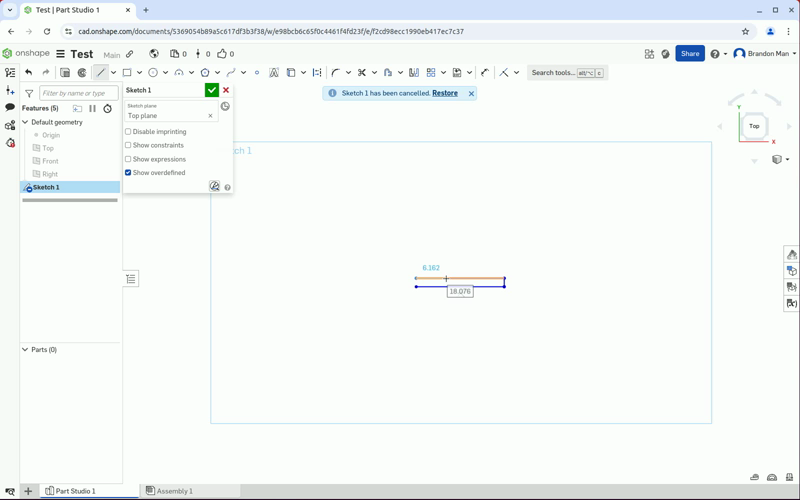
mouse_move(416, 286)
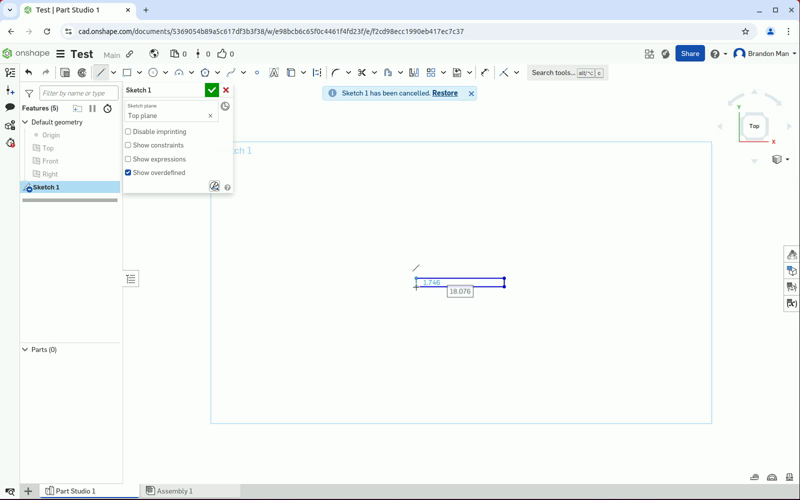
key_up(shift)
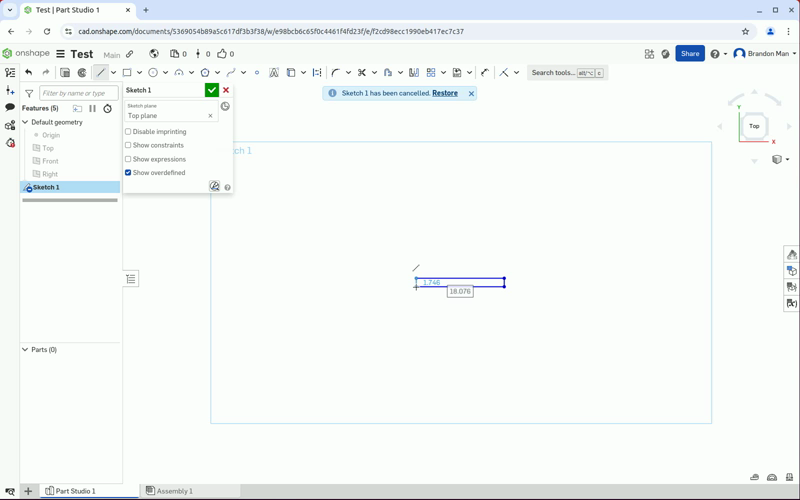
click(416, 286)
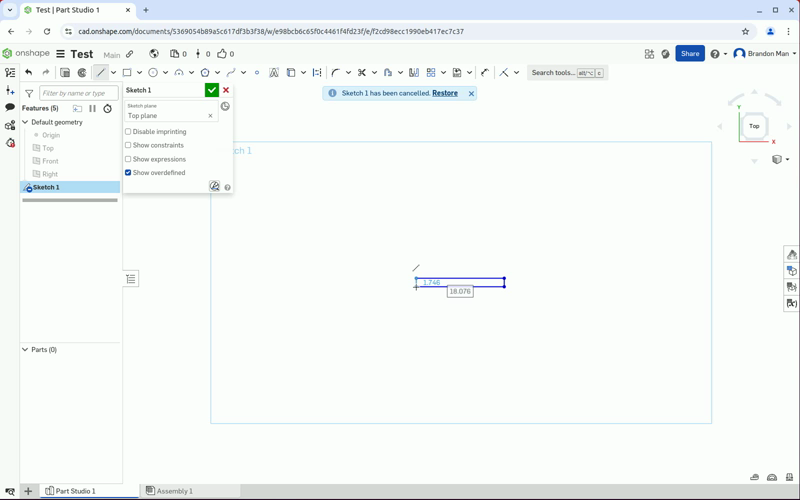
key(esc)
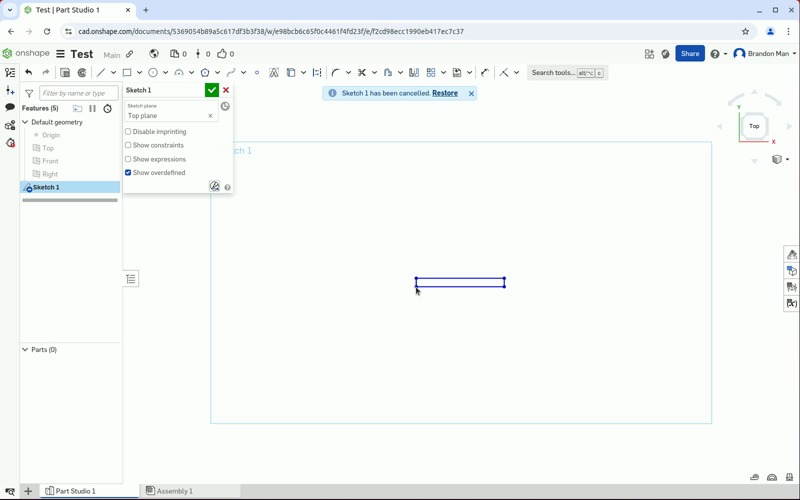
mouse_move(499, 281)
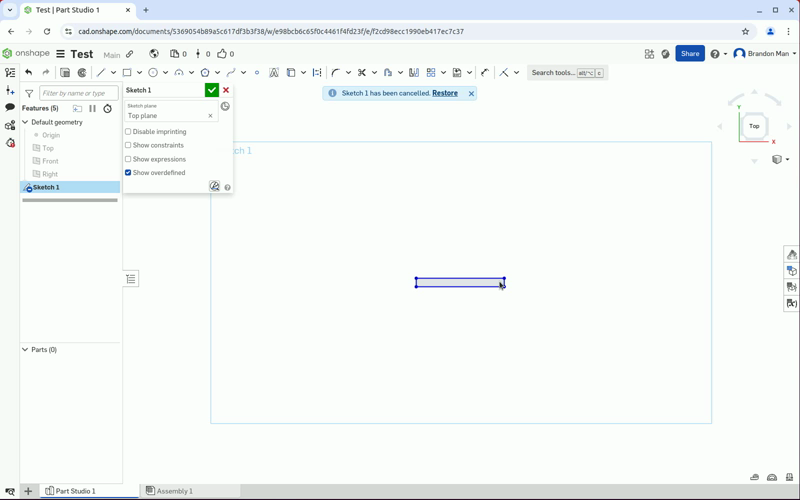
scroll(6)
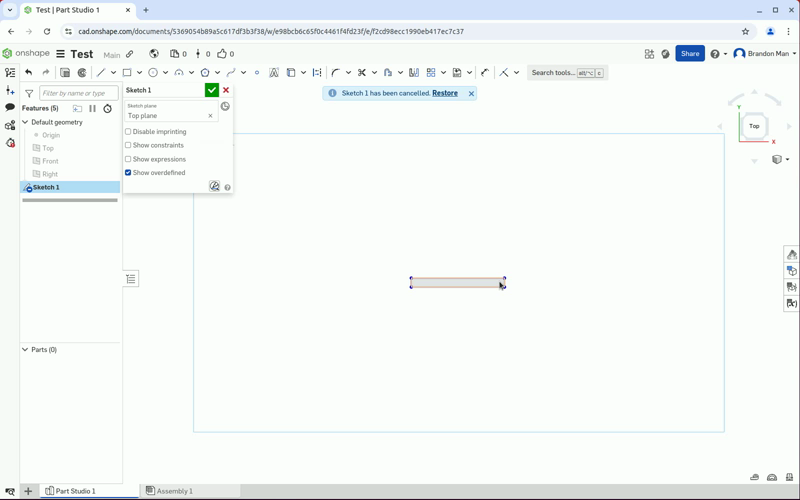
scroll(6)
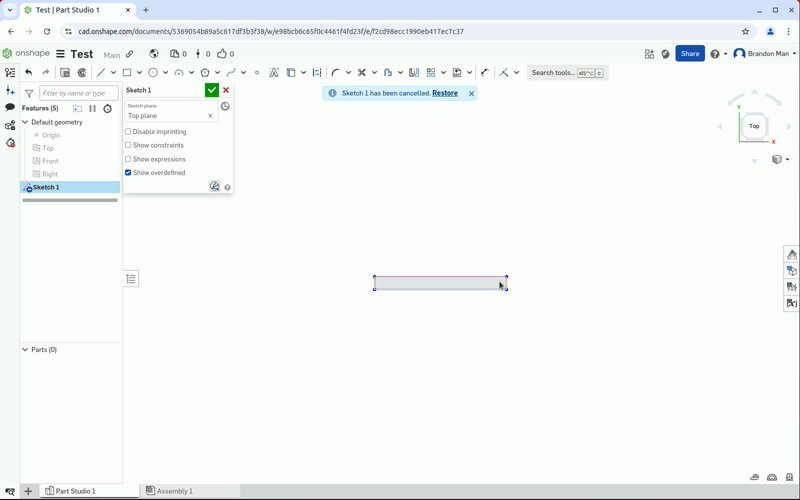
scroll(6)
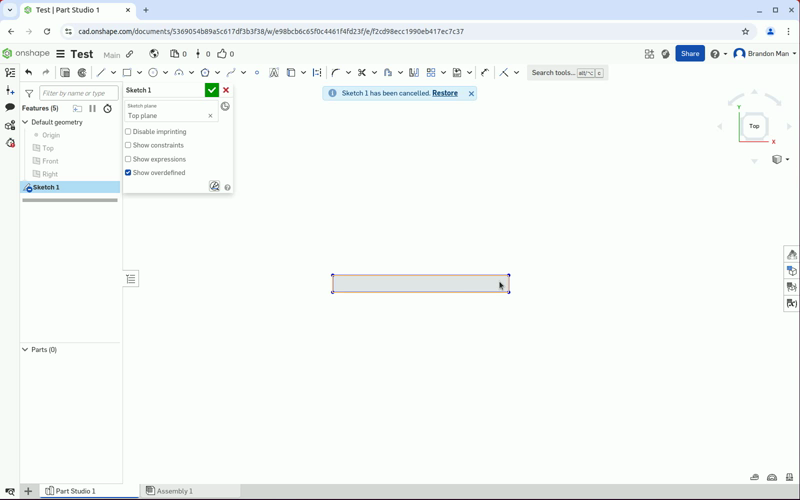
scroll(6)
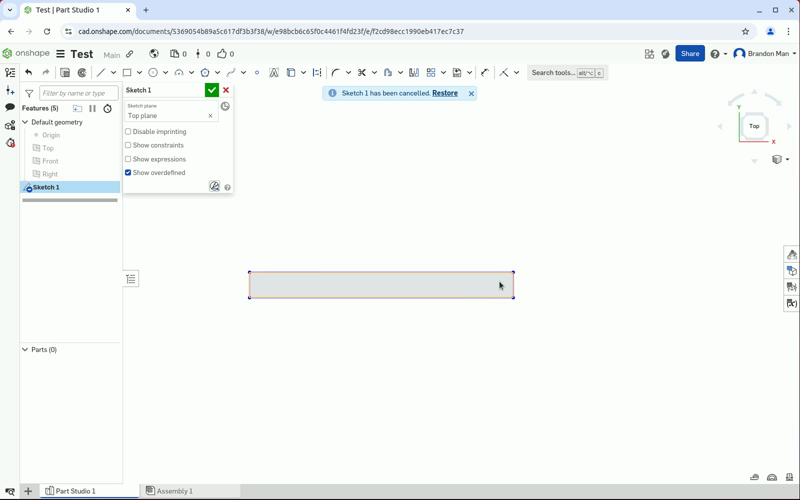
scroll(6)
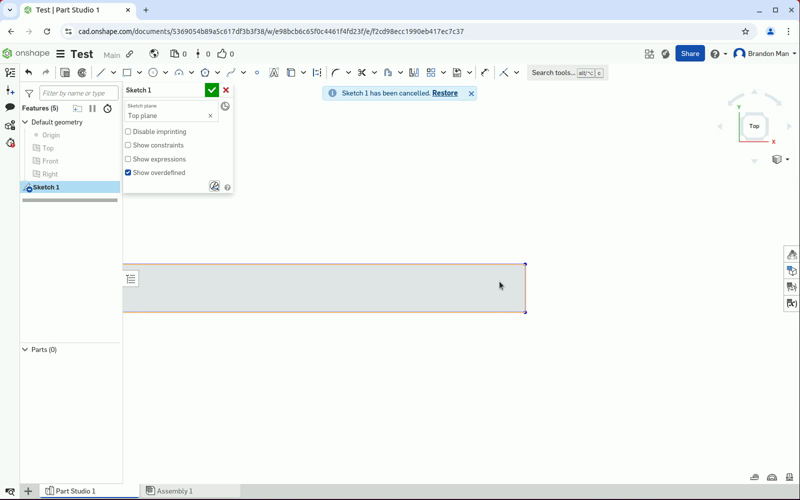
scroll(6)
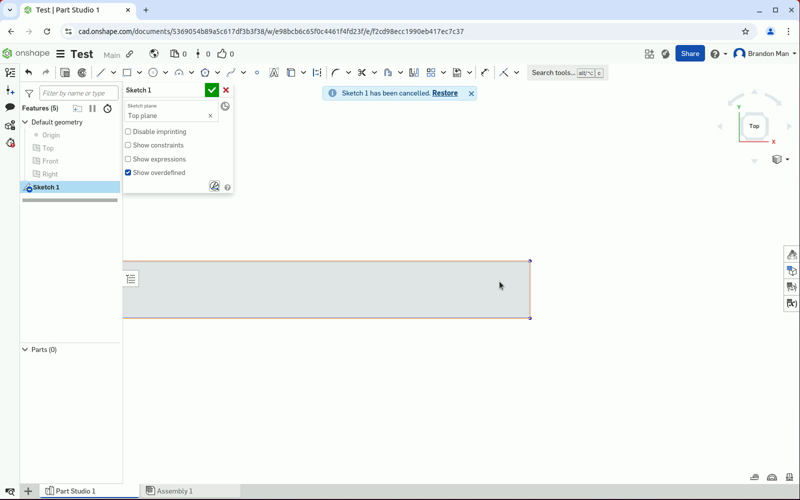
scroll(6)
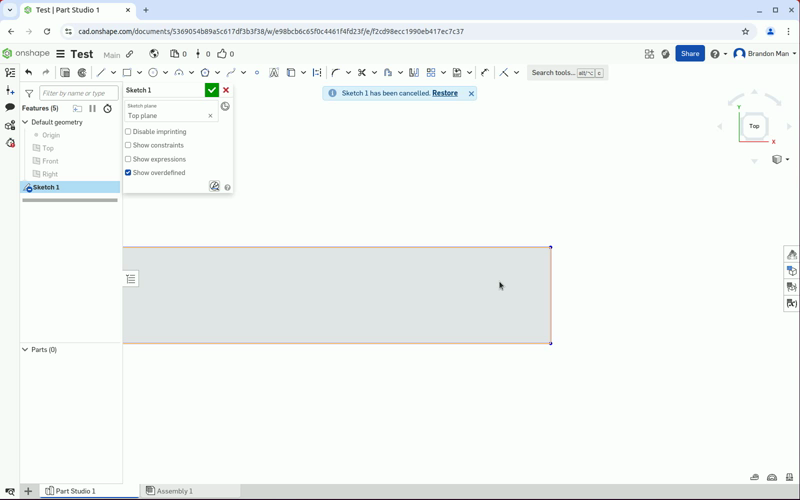
click(499, 281)
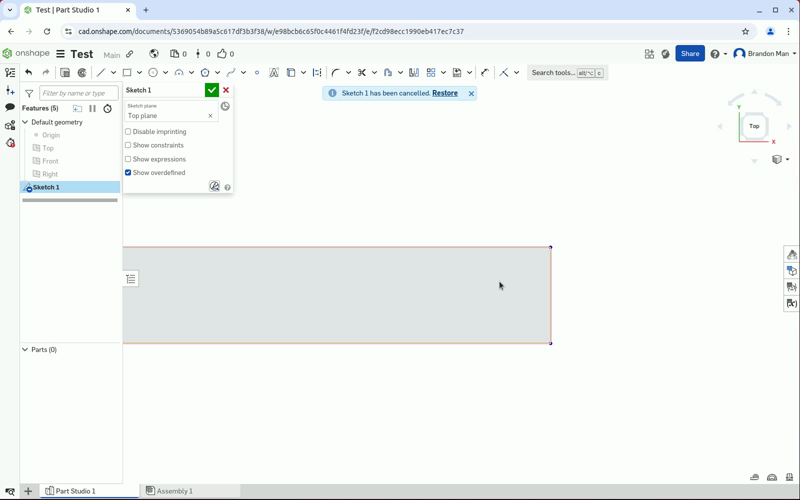
scroll(-6)
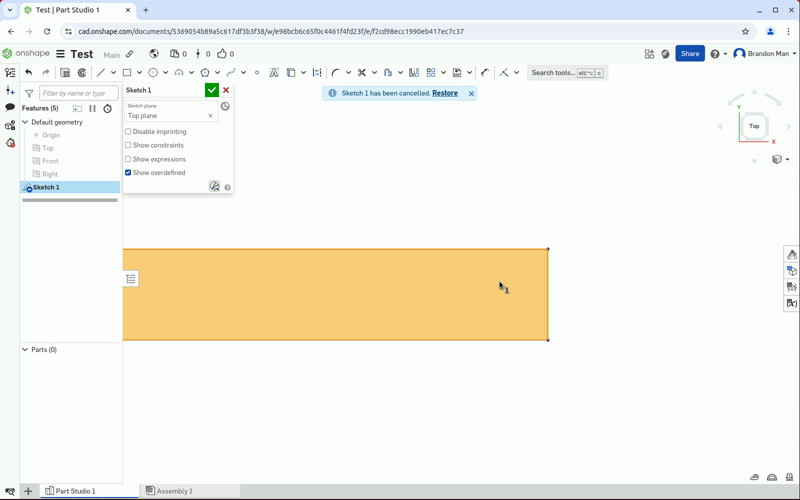
scroll(-6)
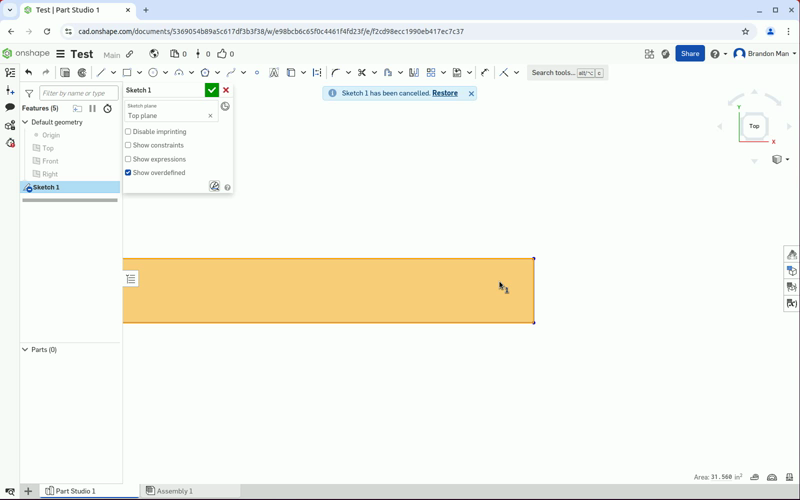
scroll(-6)
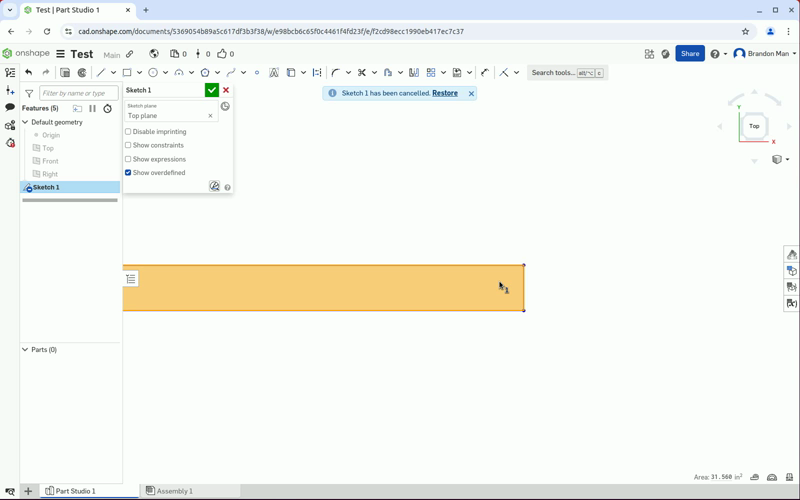
scroll(-6)
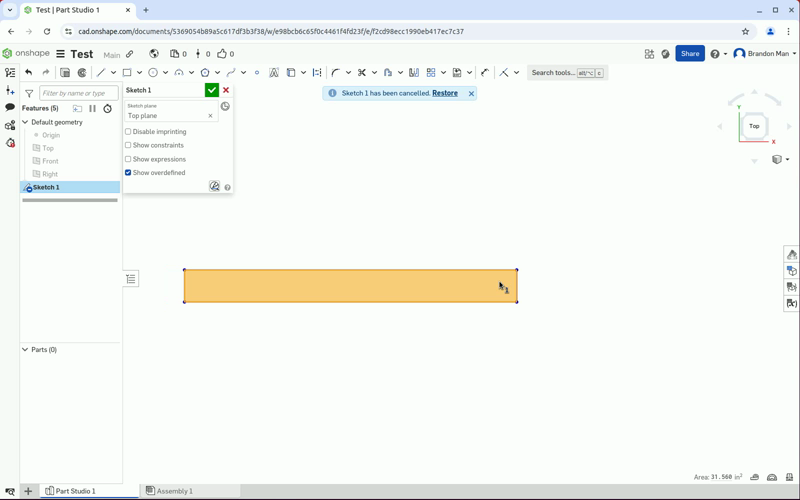
scroll(-6)
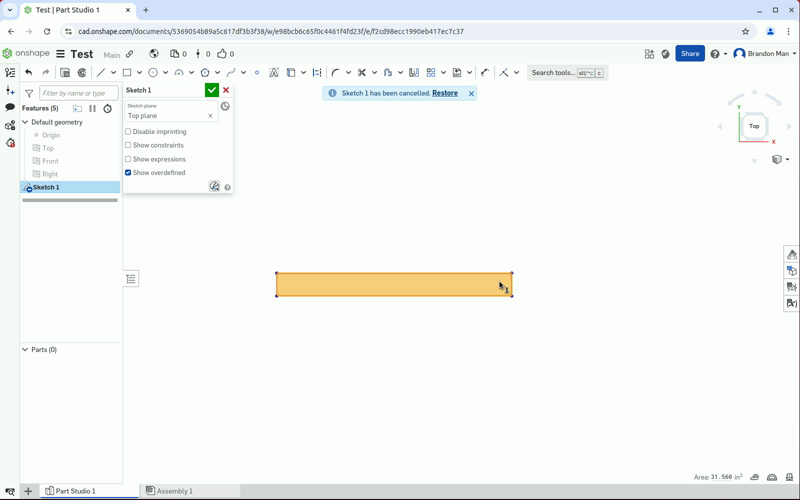
scroll(-6)
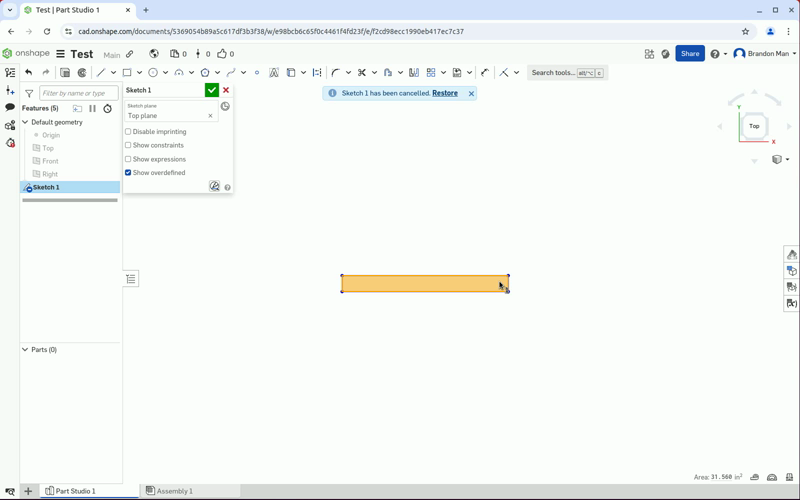
scroll(-6)
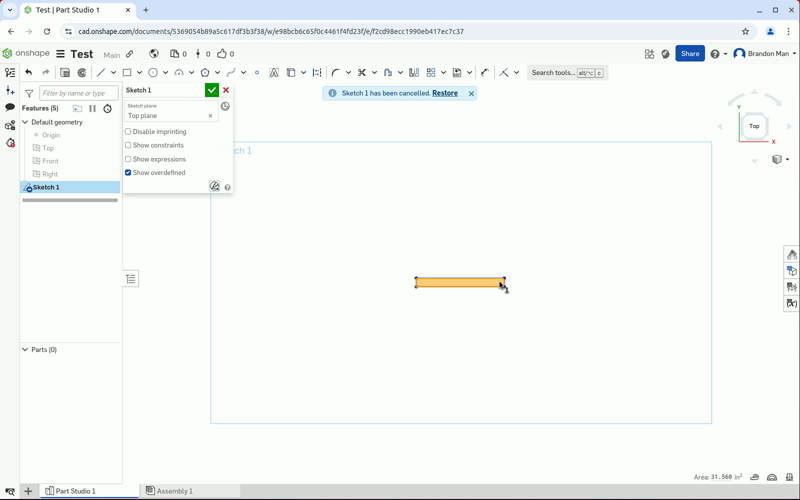
mouse_move(73, 352)
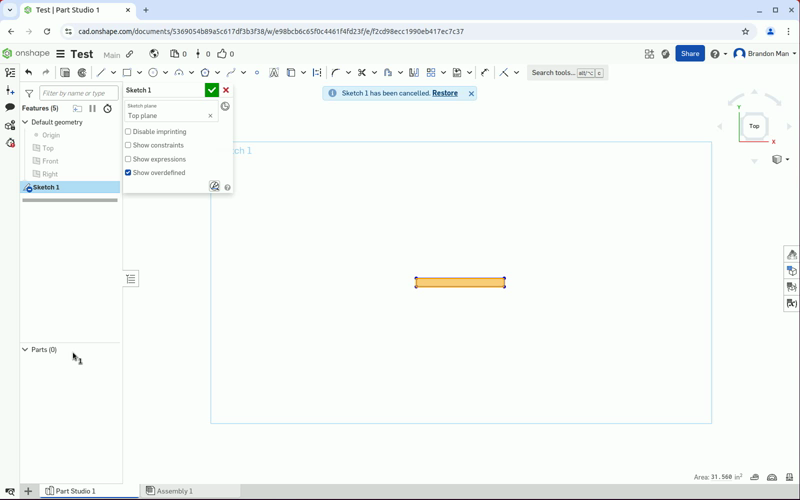
key(shift+y)
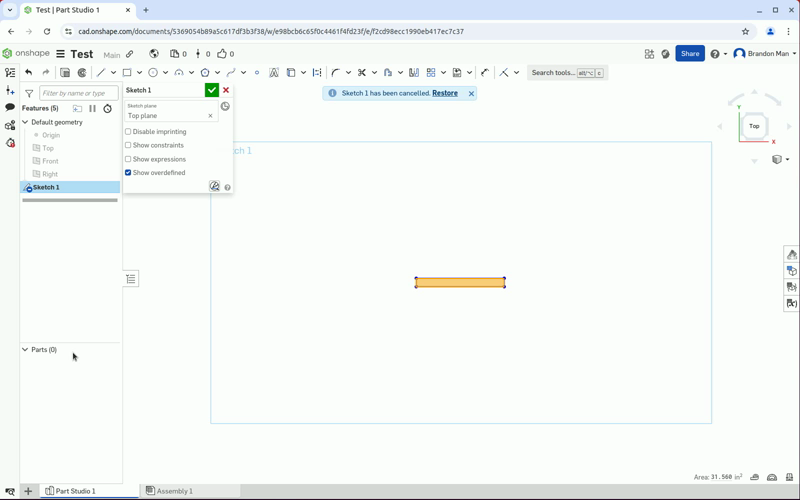
key(shift+e)
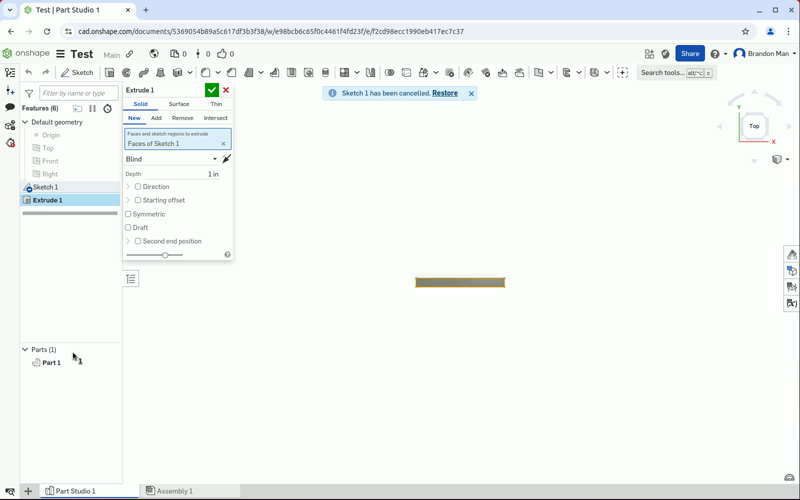
mouse_move(143, 106)
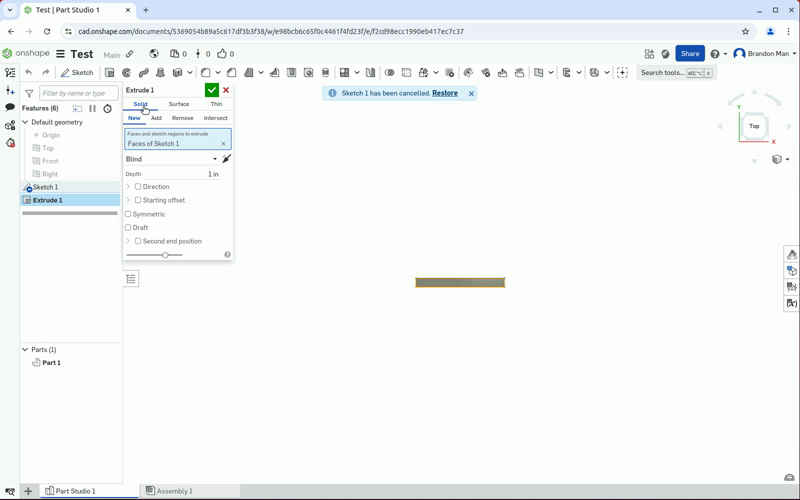
click(143, 106)
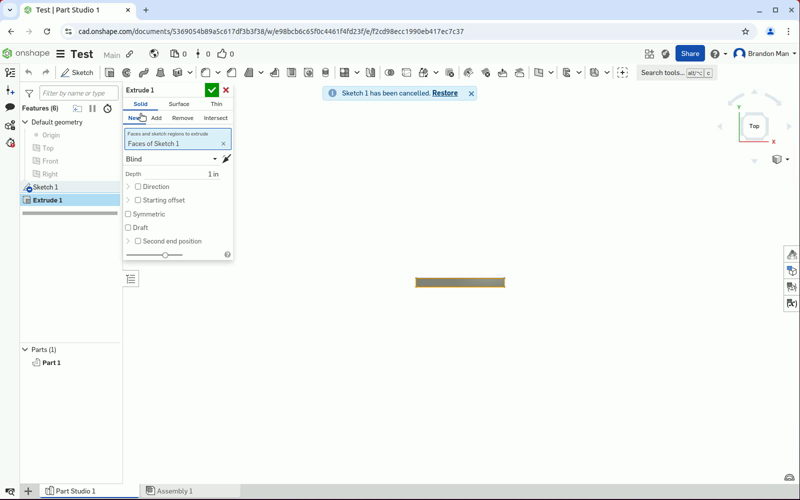
mouse_move(137, 120)
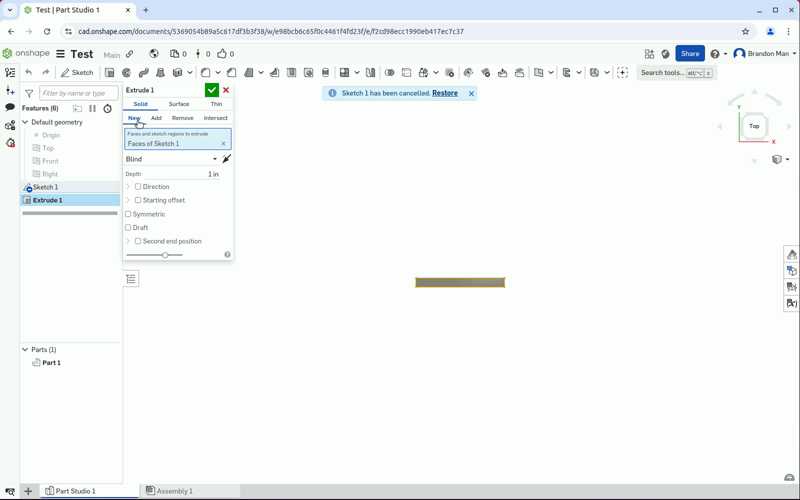
click(137, 120)
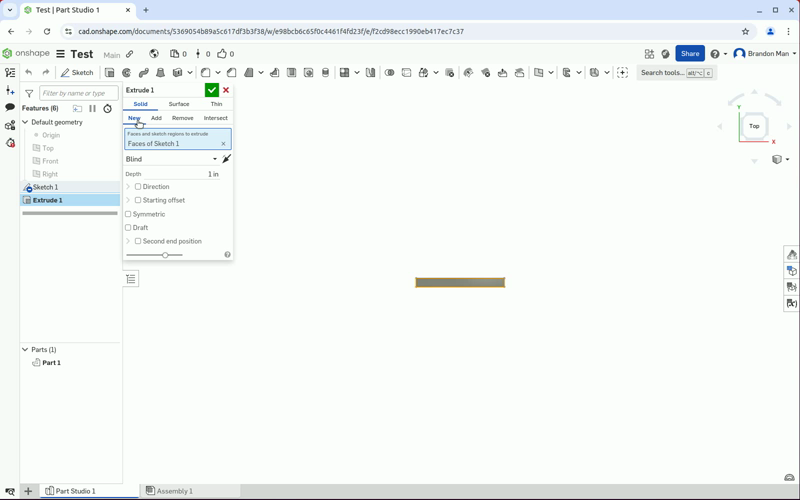
key(tab, 4)
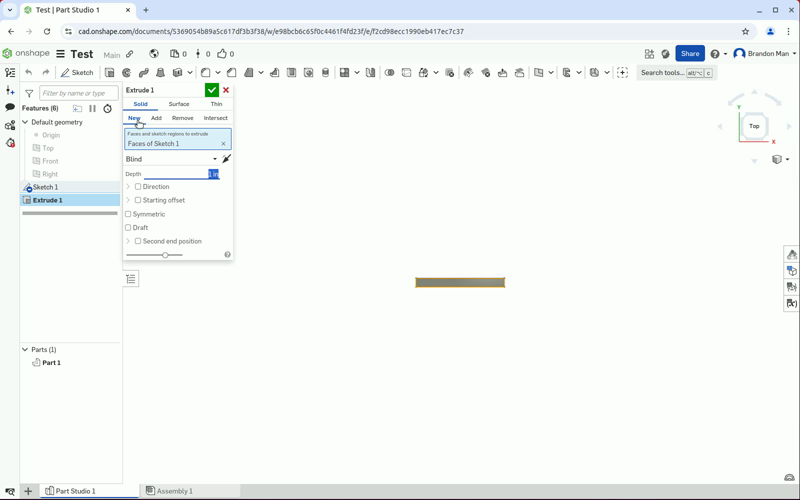
text(23.108)
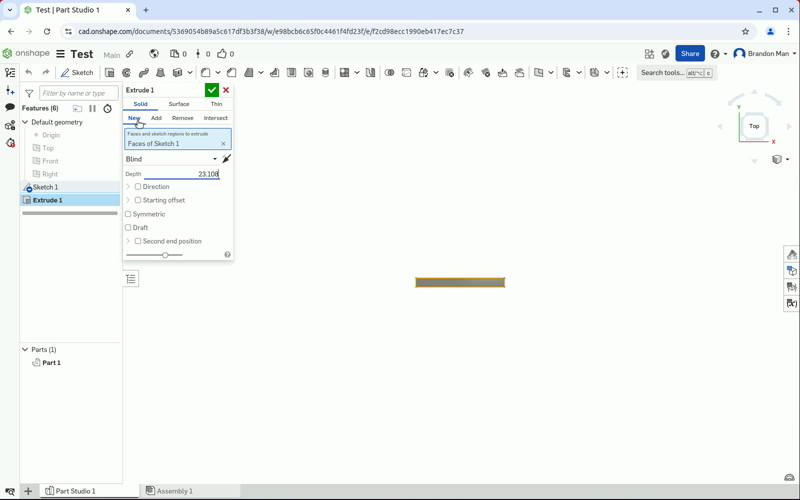
key(enter)
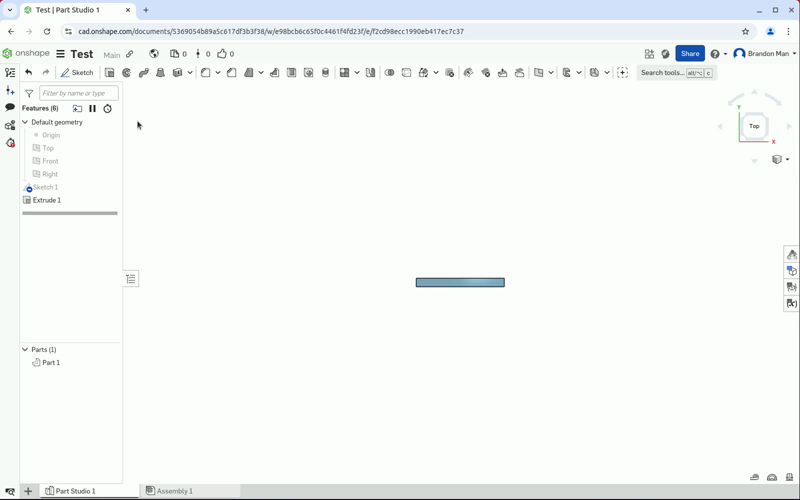
key(shift+h)
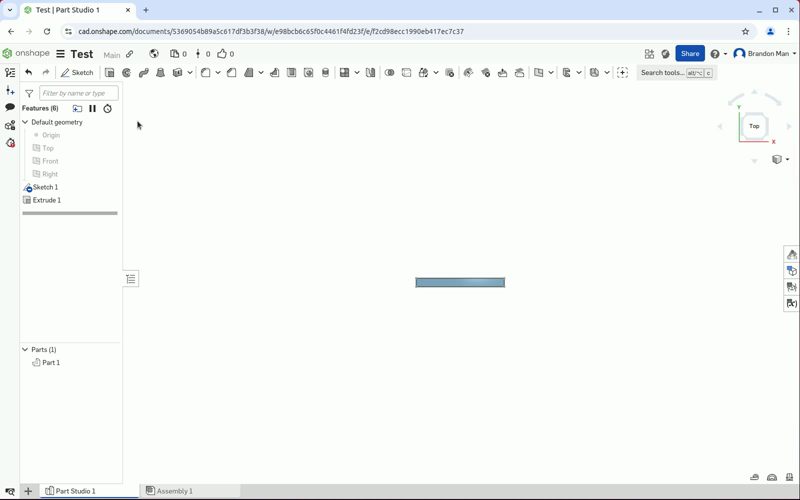
key(shift+h)
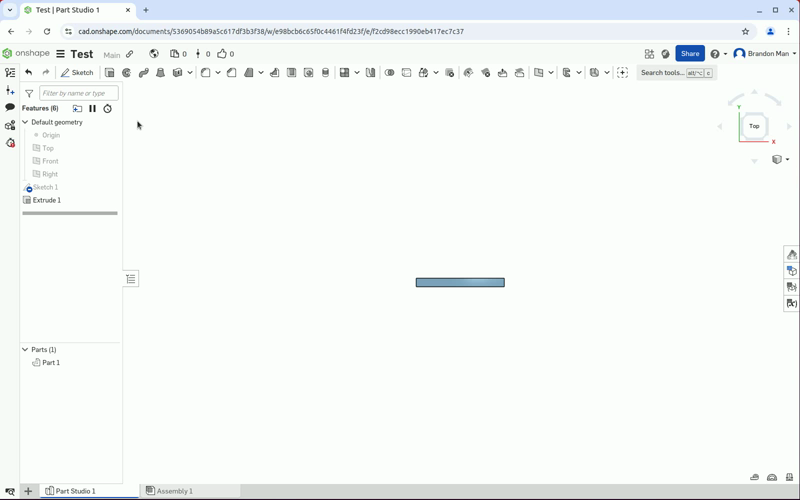
mouse_move(73, 189)
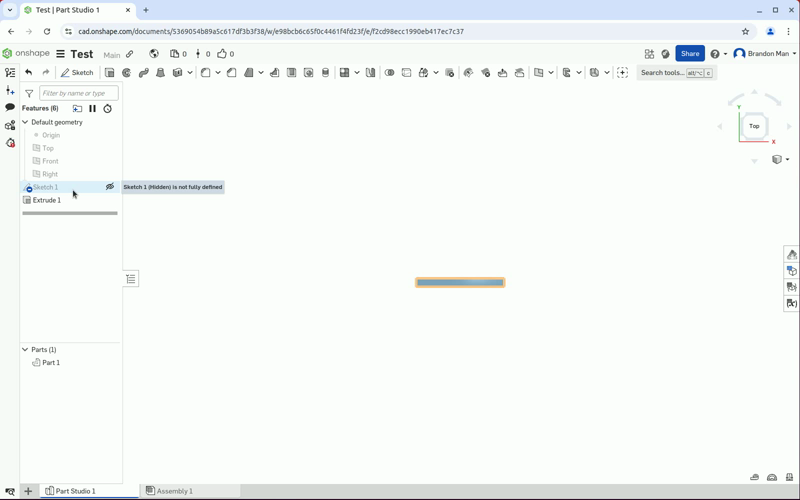
click(73, 189)
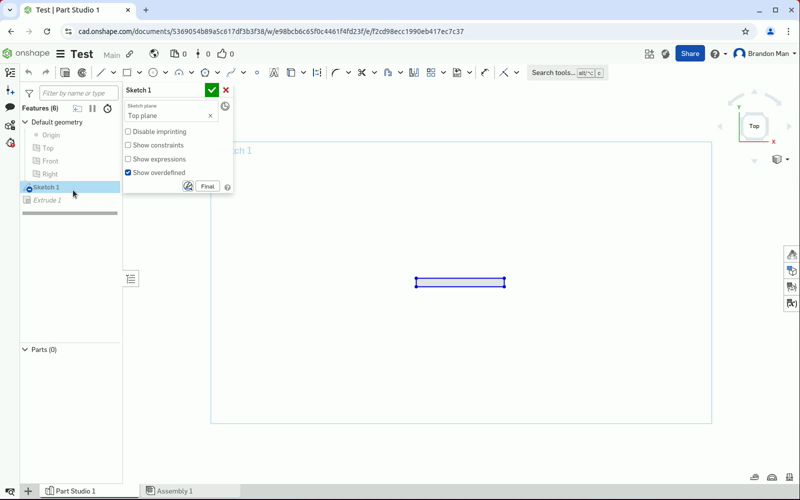
mouse_move(229, 92)
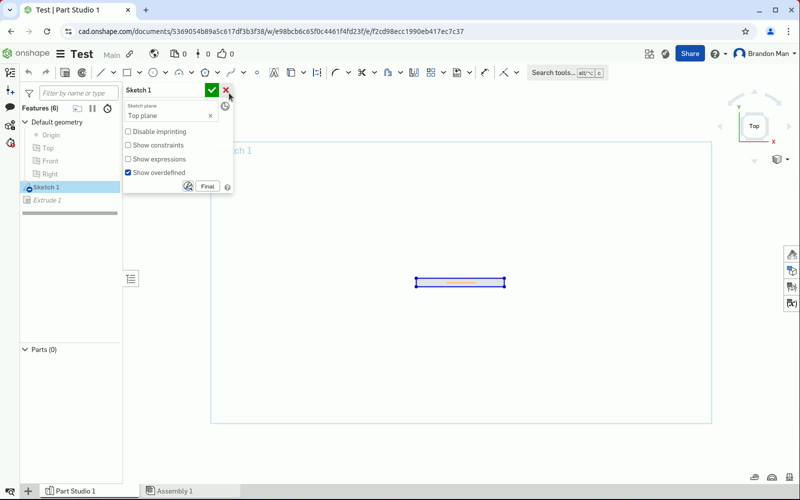
click(229, 92)
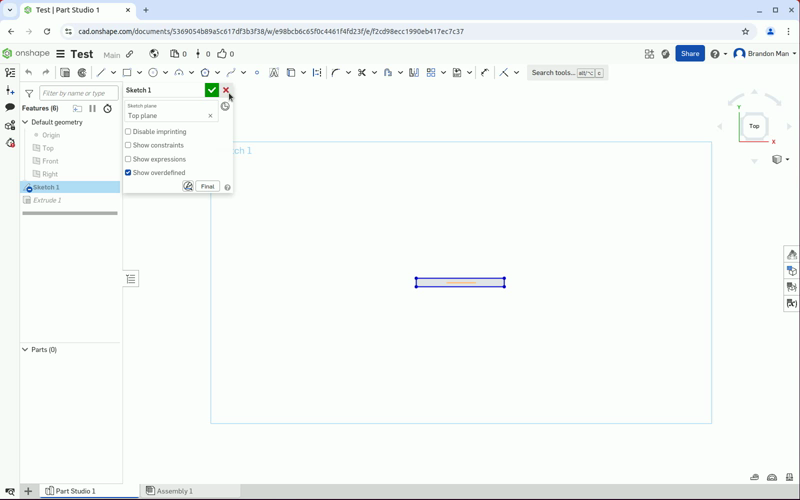
key(shift+s)
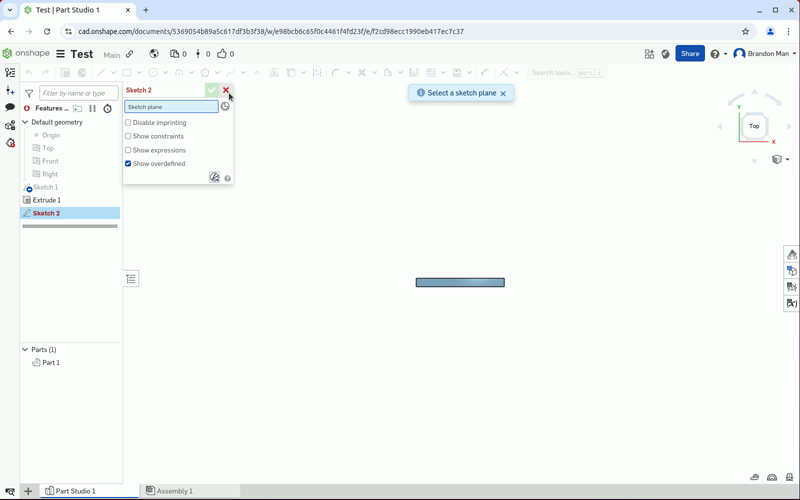
mouse_move(73, 150)
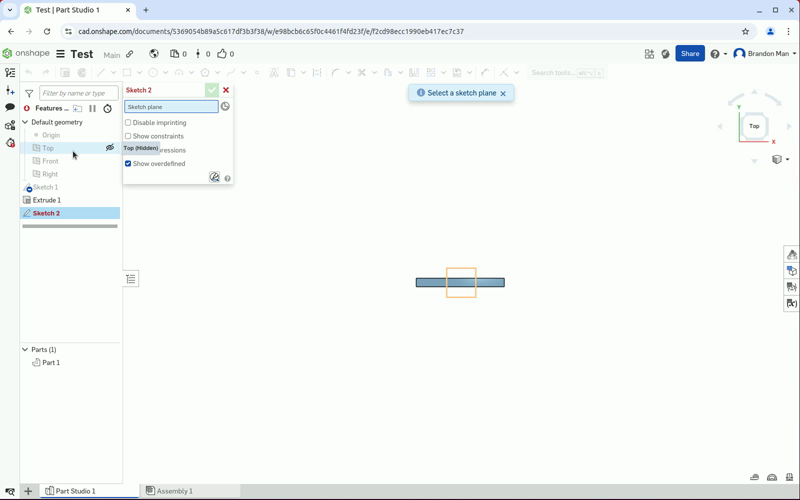
click(73, 150)
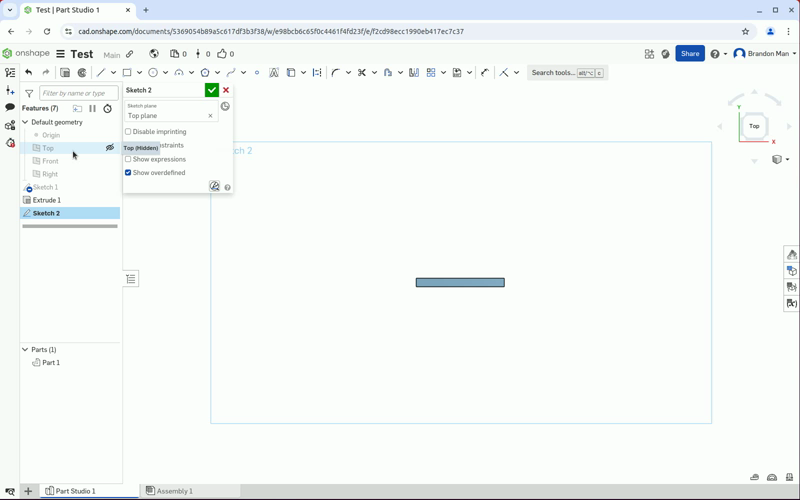
mouse_move(73, 352)
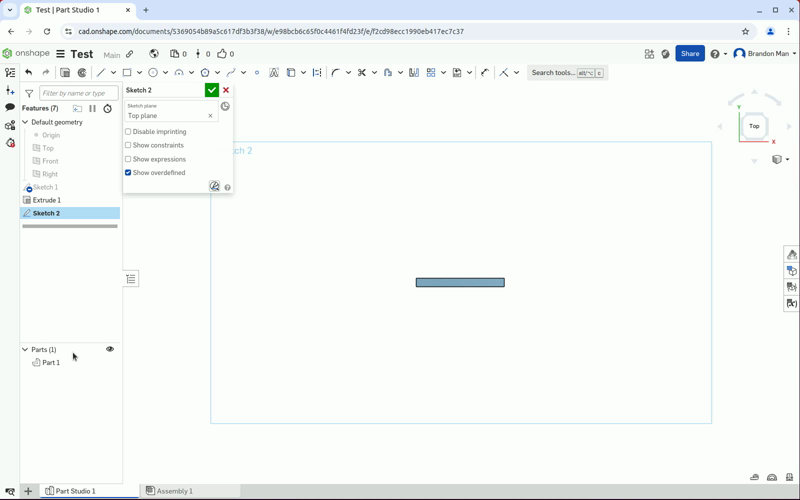
key(y)
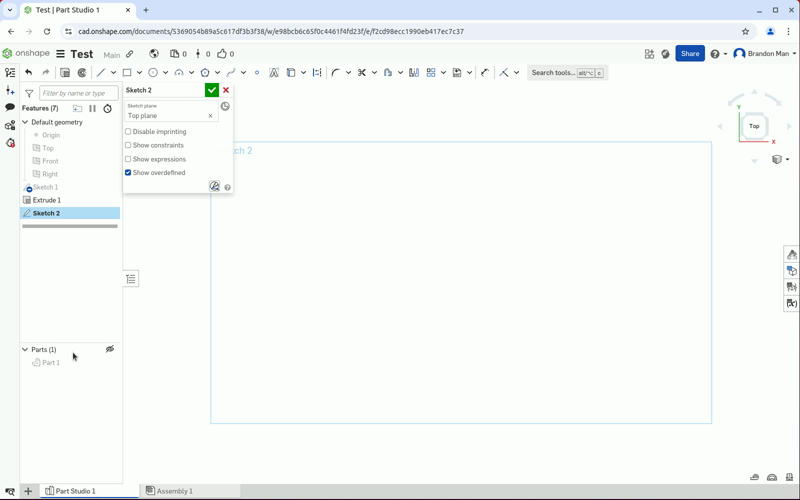
key(l)
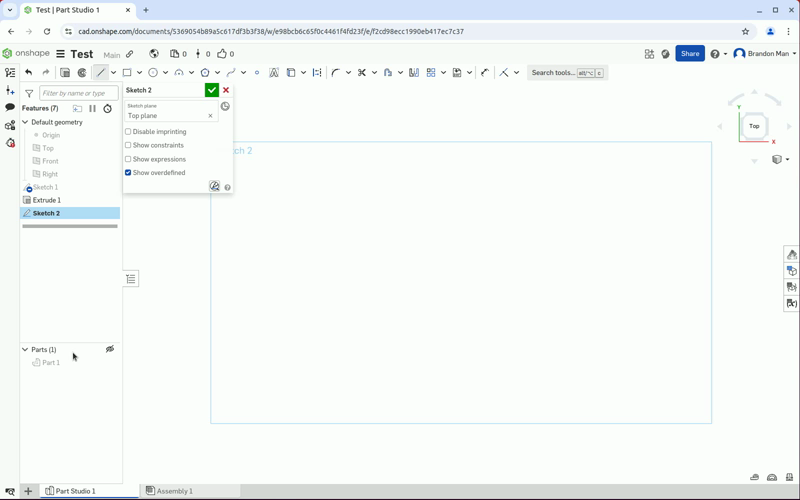
key_down(shift)
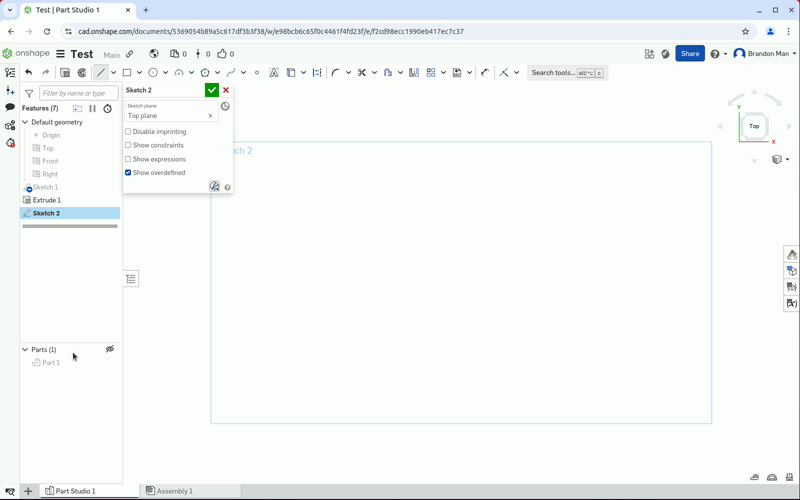
mouse_move(416, 319)
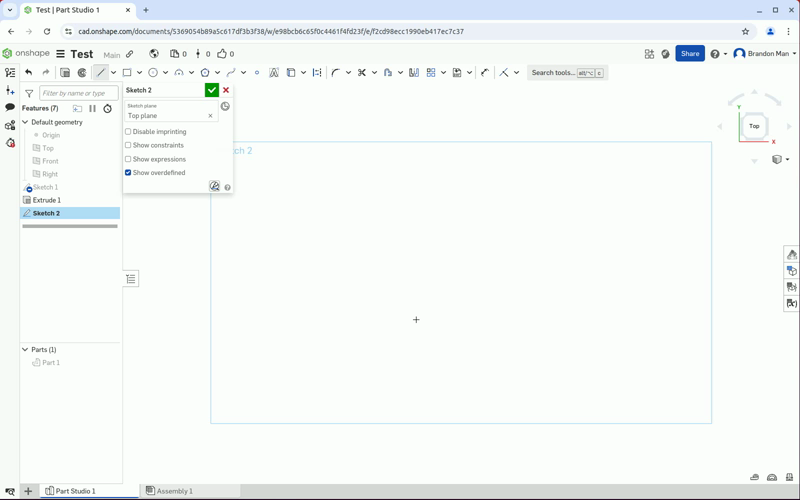
click(416, 319)
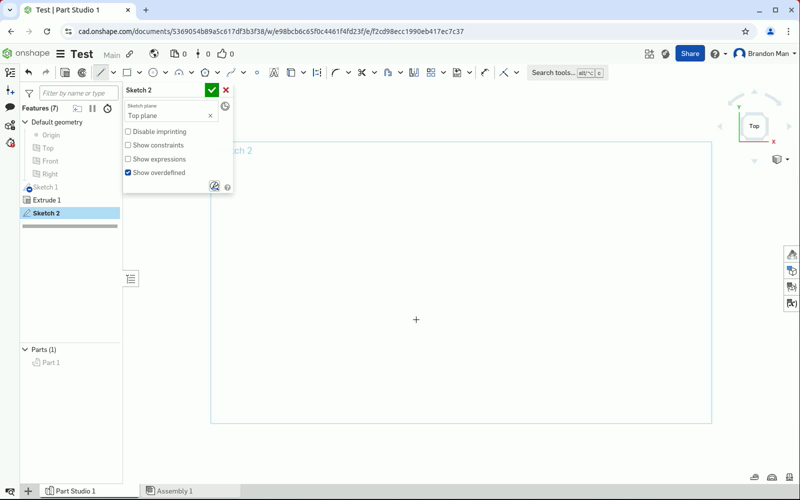
key_up(shift)
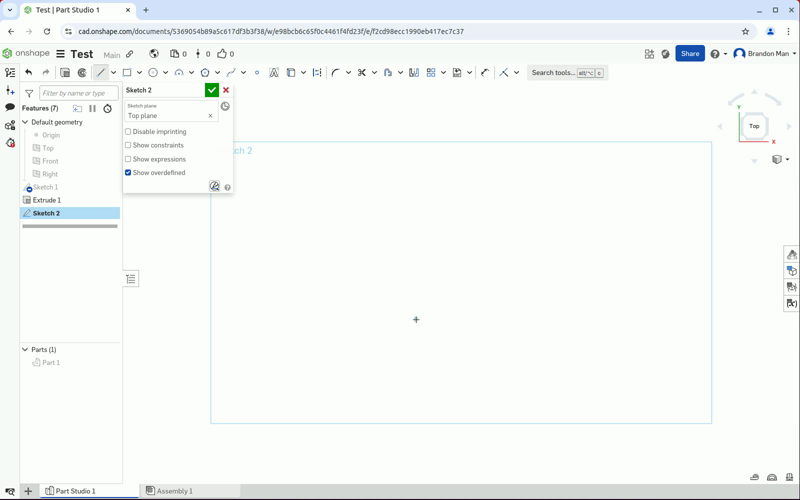
key_down(shift)
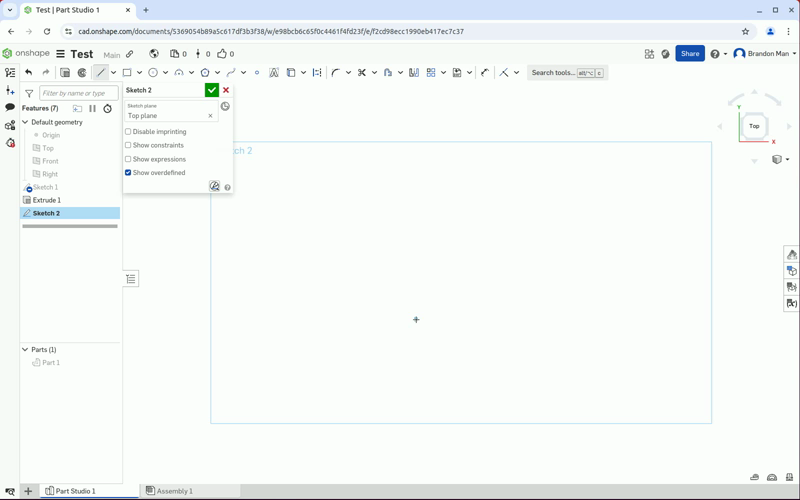
mouse_move(504, 319)
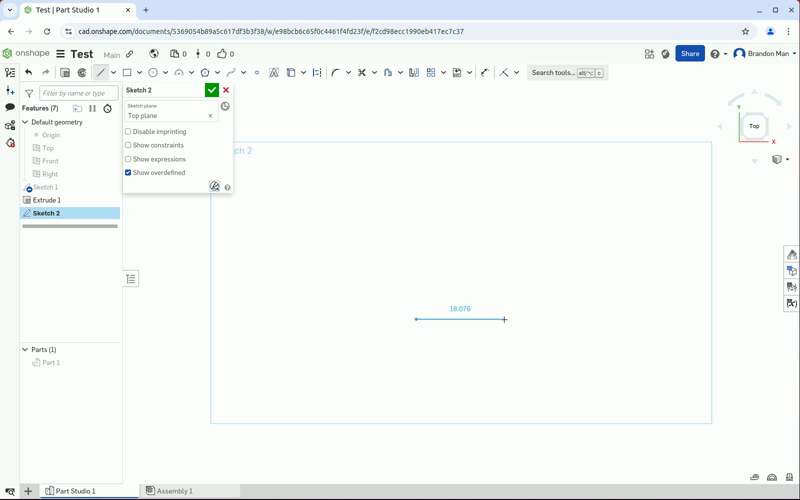
click(504, 319)
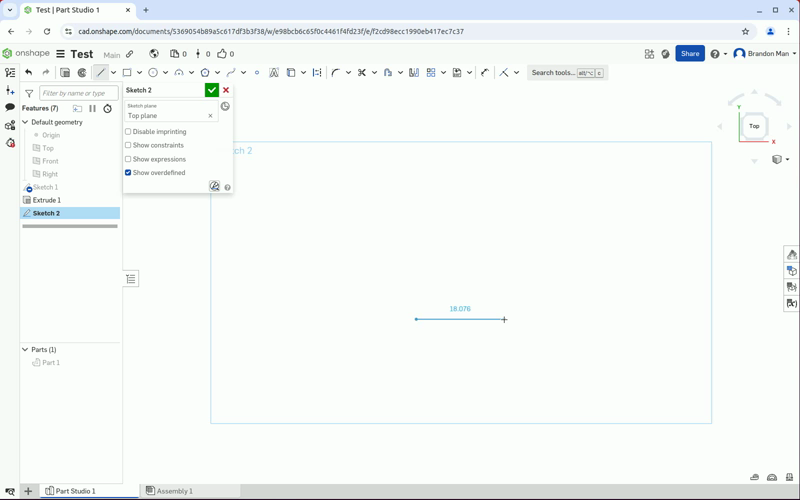
key_up(shift)
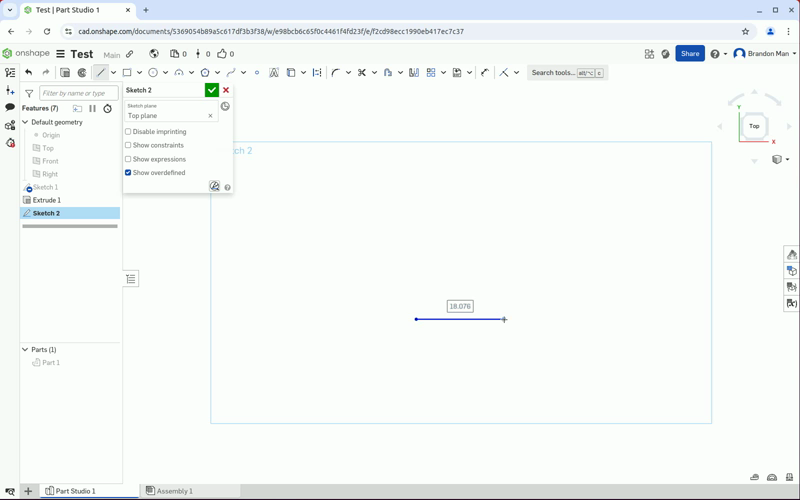
key_down(shift)
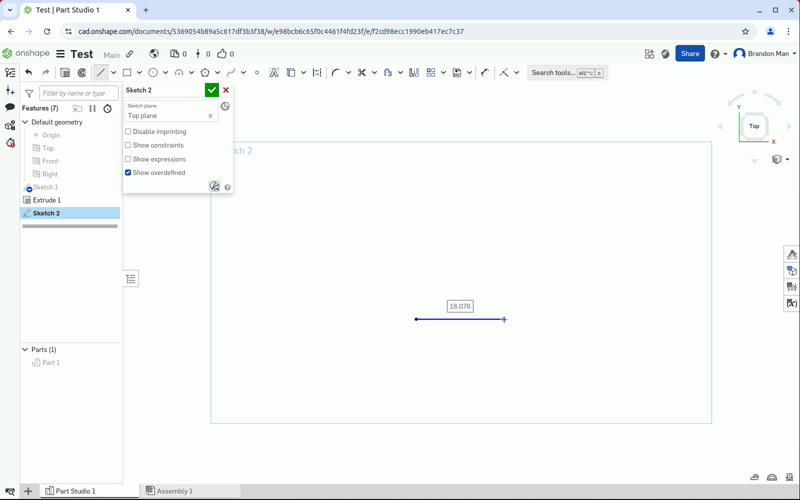
mouse_move(534, 319)
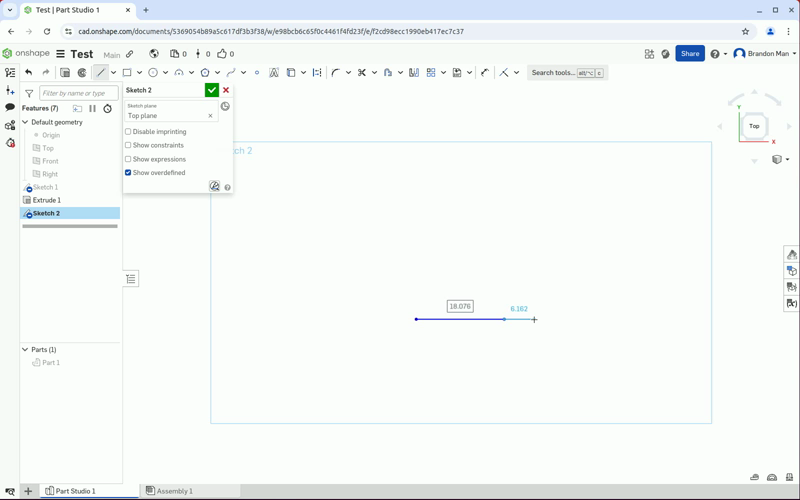
mouse_move(504, 286)
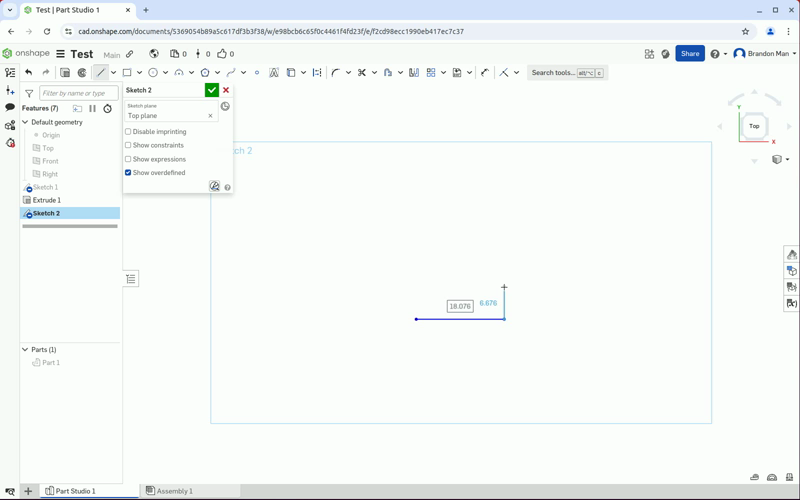
click(504, 286)
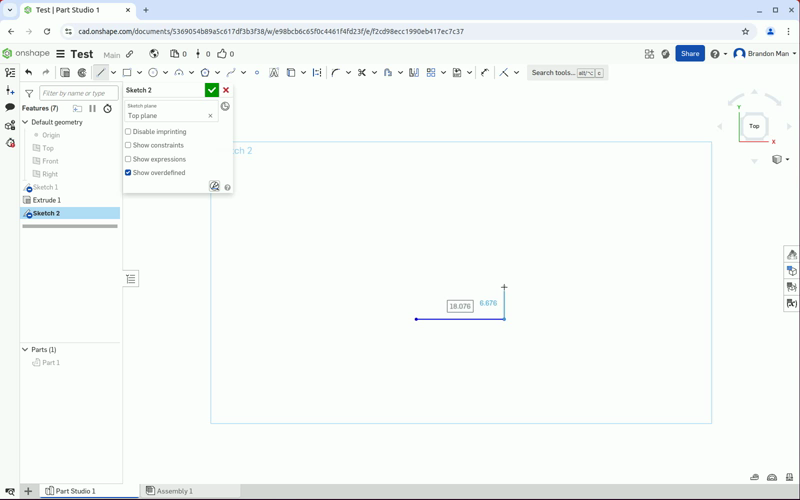
key_up(shift)
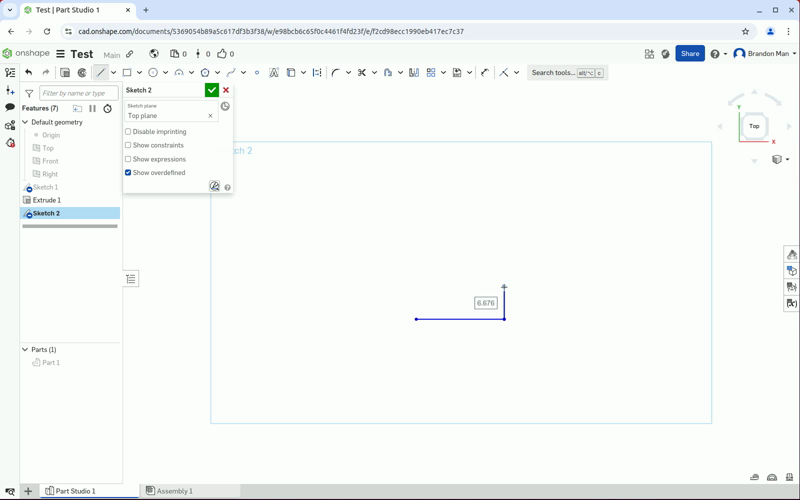
key_down(shift)
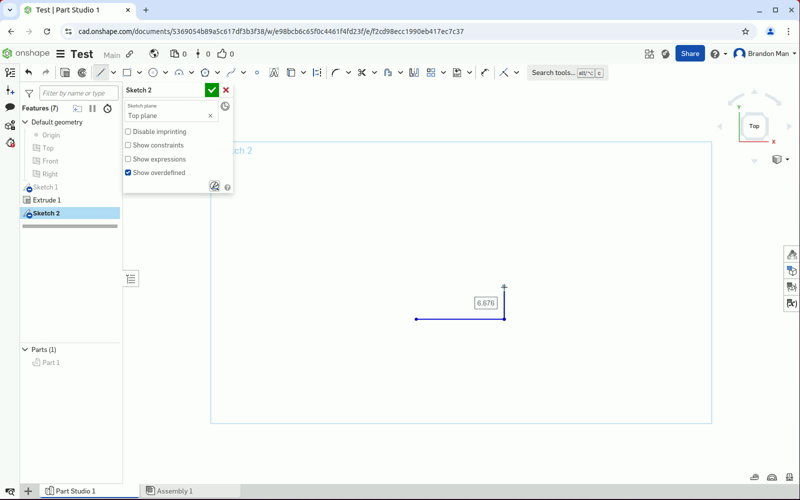
mouse_move(416, 286)
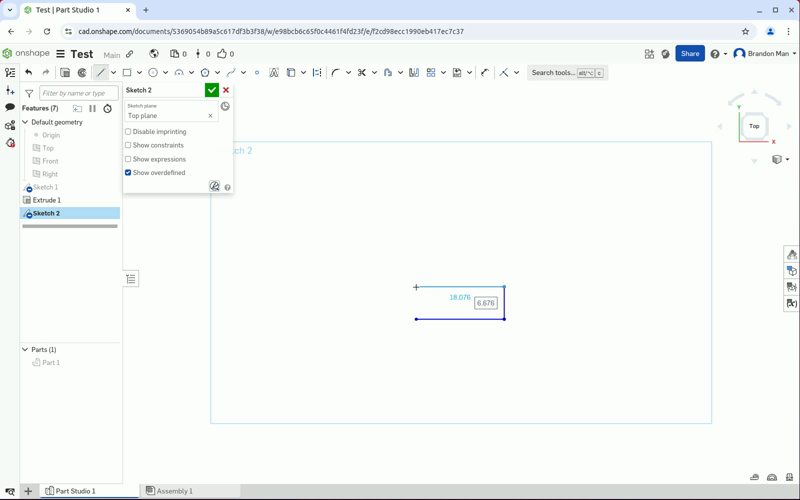
click(416, 286)
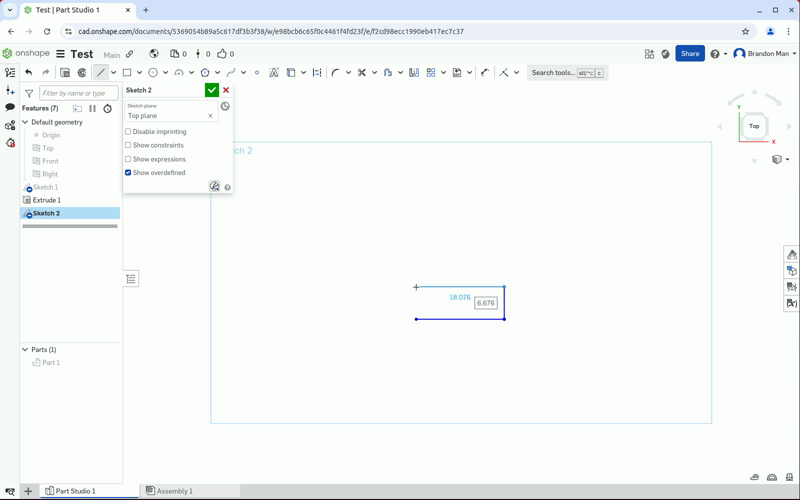
key_up(shift)
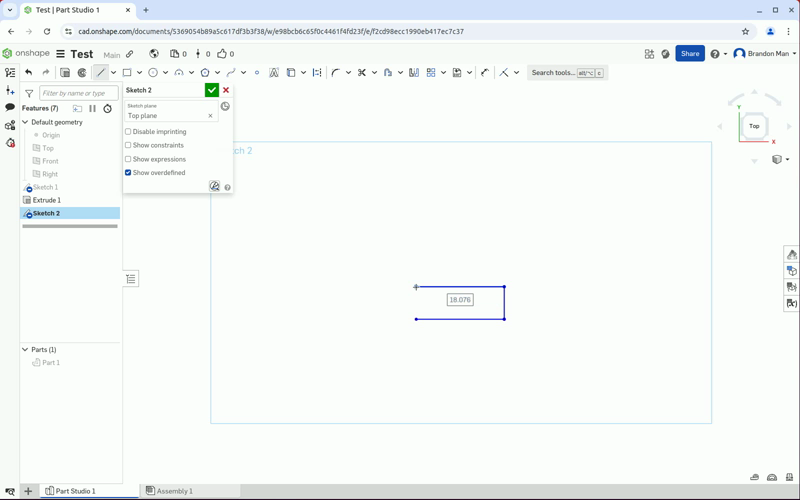
mouse_move(446, 286)
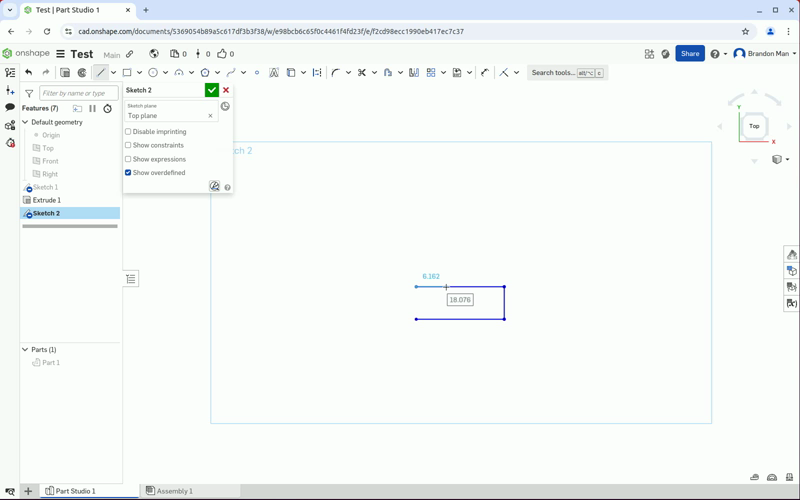
key_down(shift)
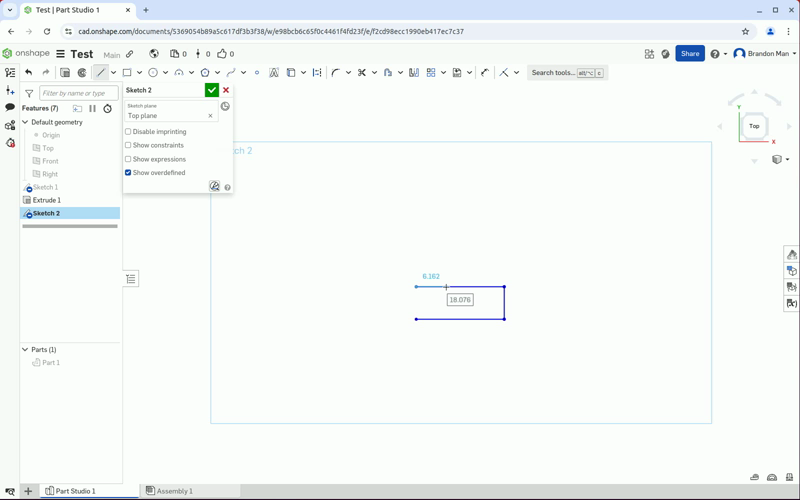
mouse_move(416, 319)
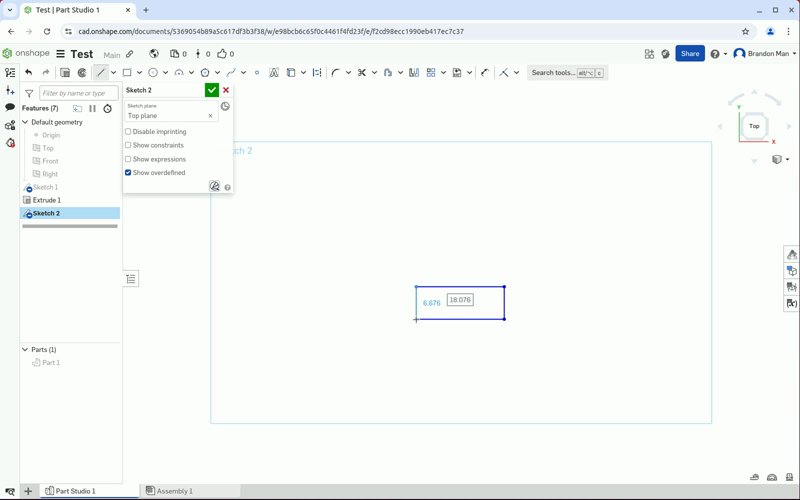
key_up(shift)
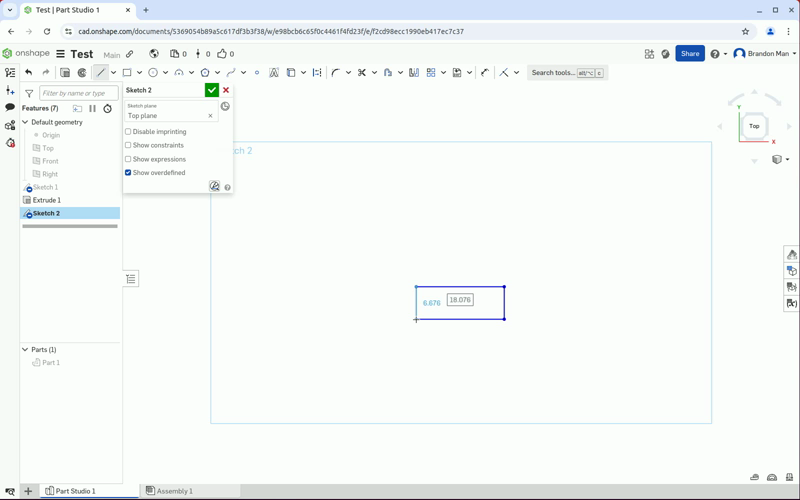
click(416, 319)
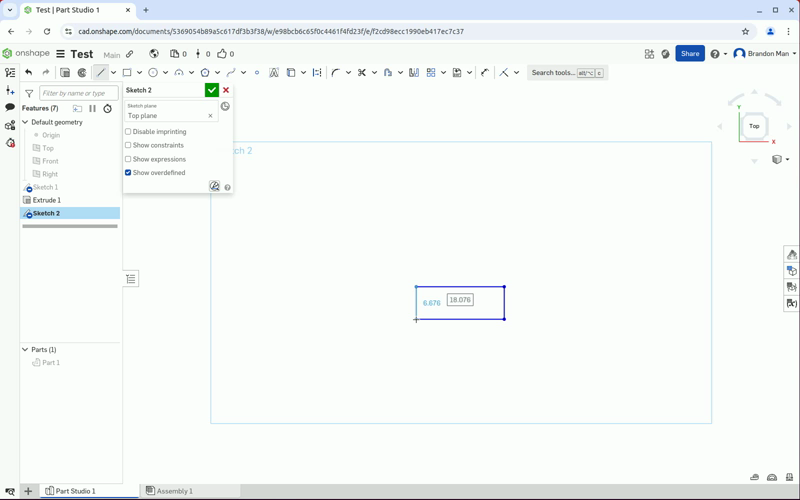
key(esc)
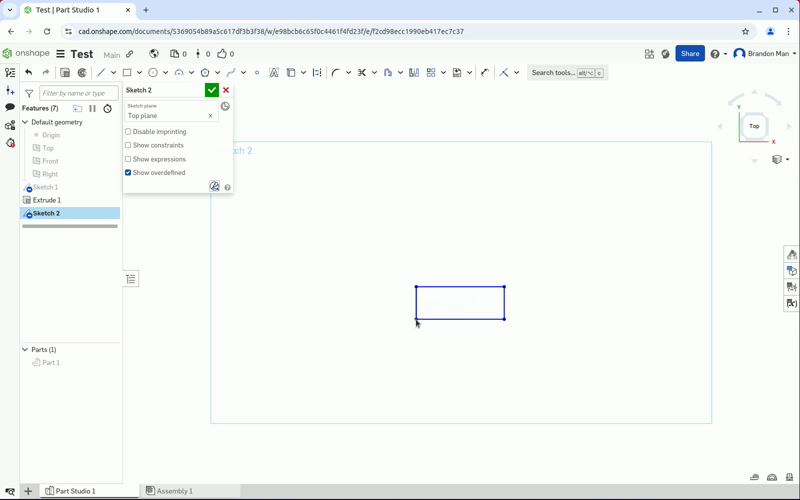
mouse_move(467, 310)
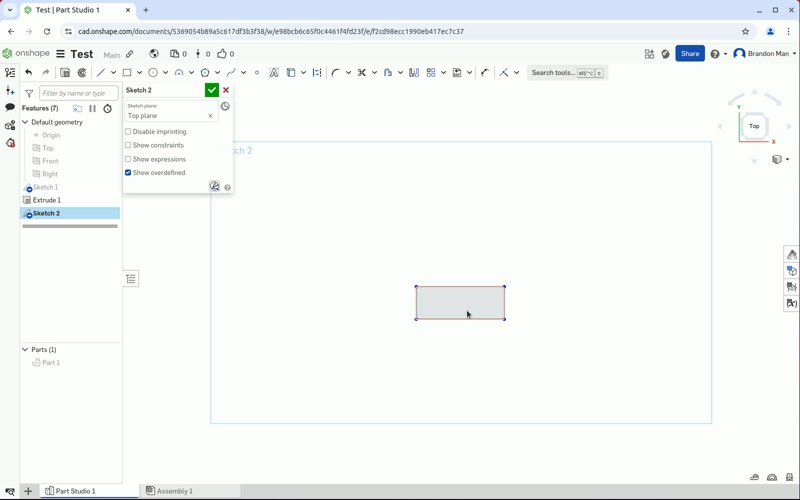
click(467, 310)
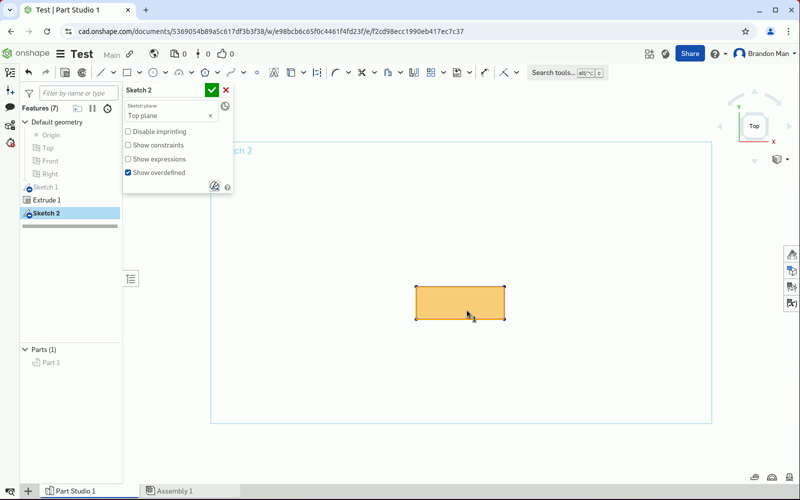
mouse_move(73, 352)
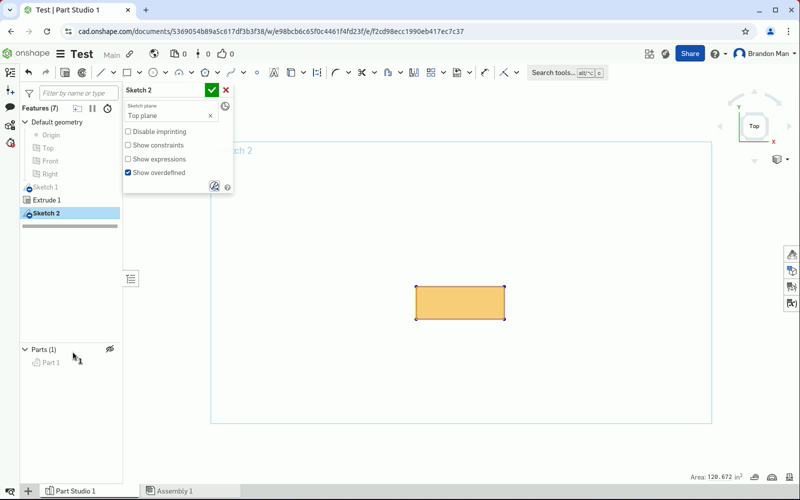
key(shift+y)
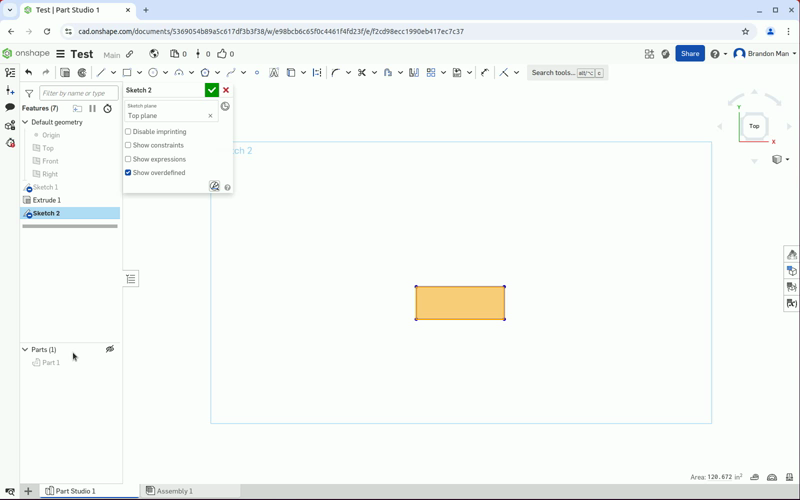
key(shift+e)
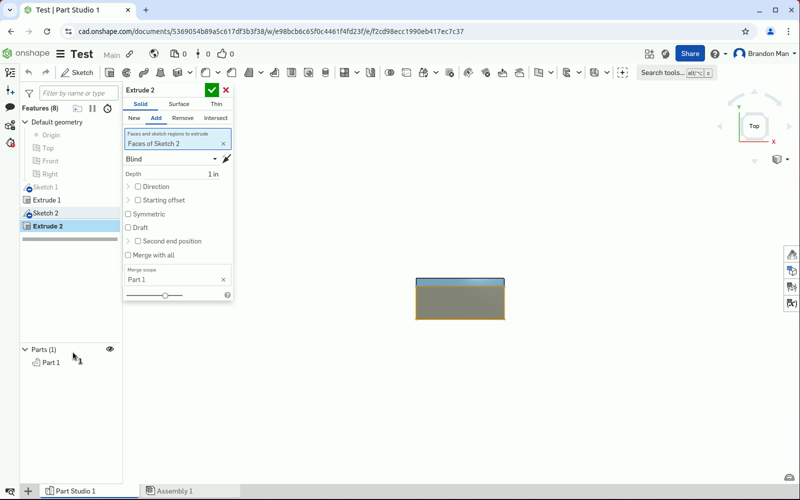
mouse_move(143, 106)
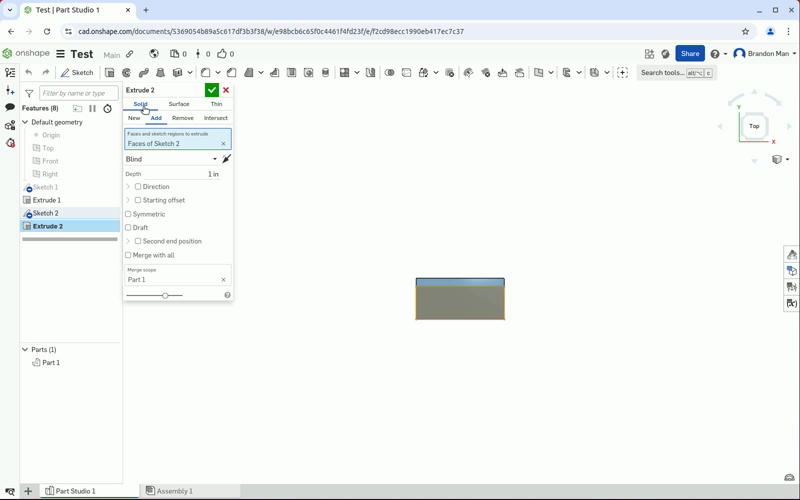
click(143, 106)
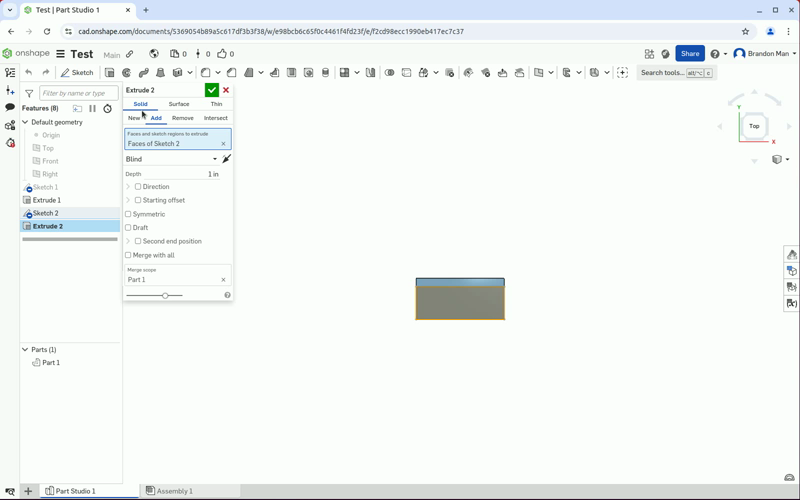
mouse_move(137, 120)
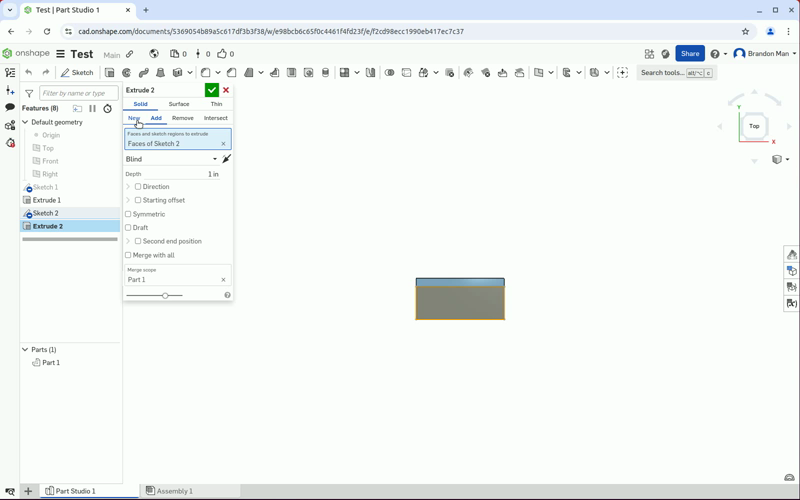
click(137, 120)
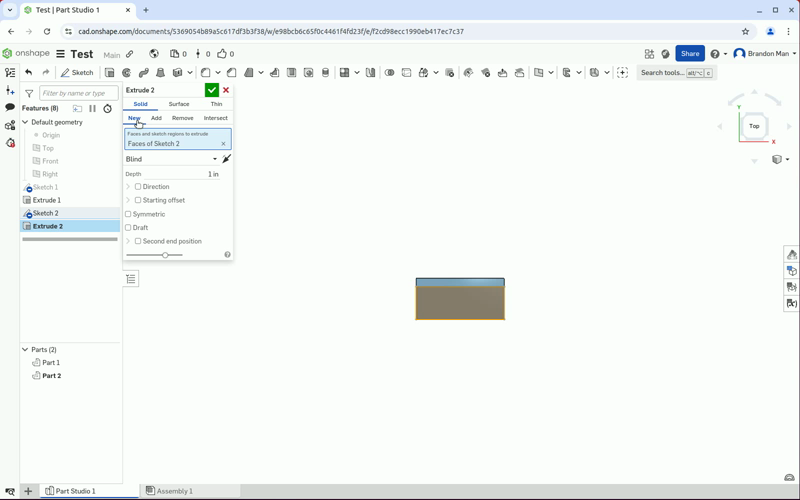
key(tab, 4)
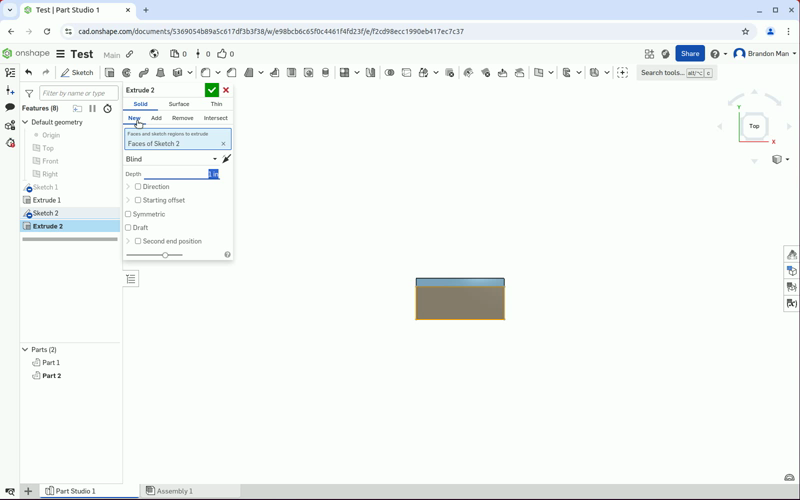
text(3.37)
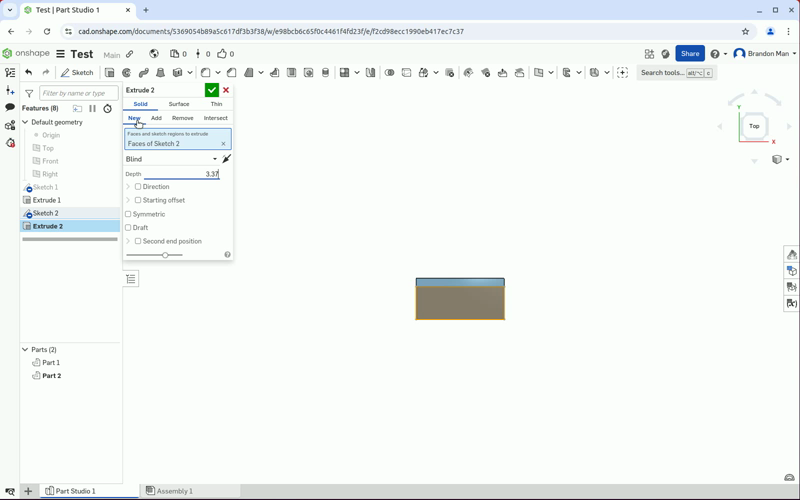
key(enter)
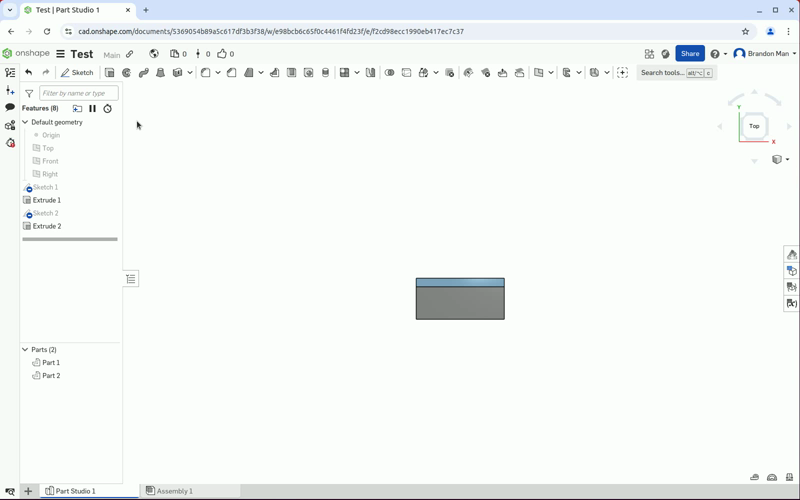
key(shift+h)
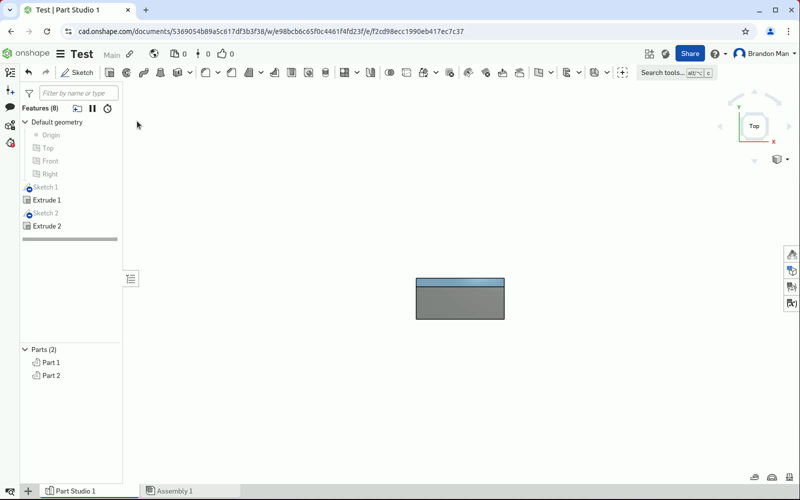
key(shift+h)
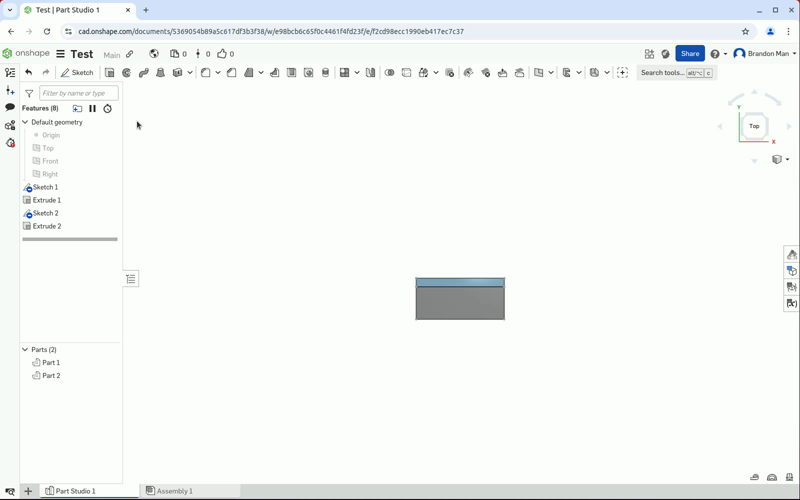
key(shift+7)
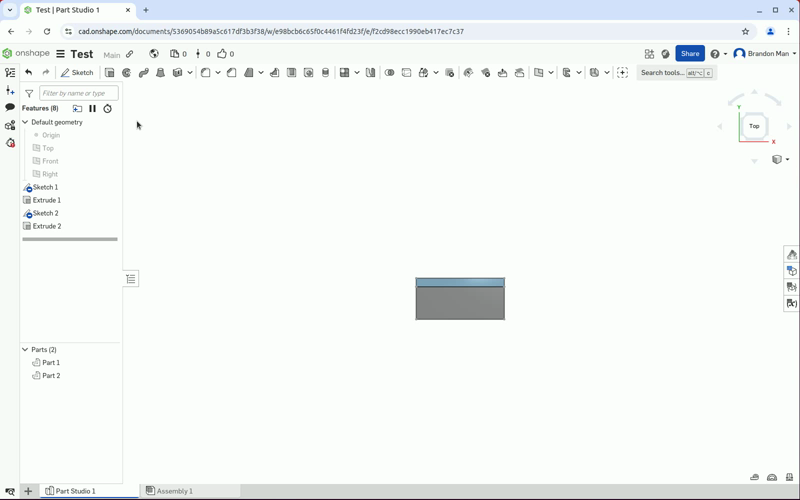
key(up, 3)
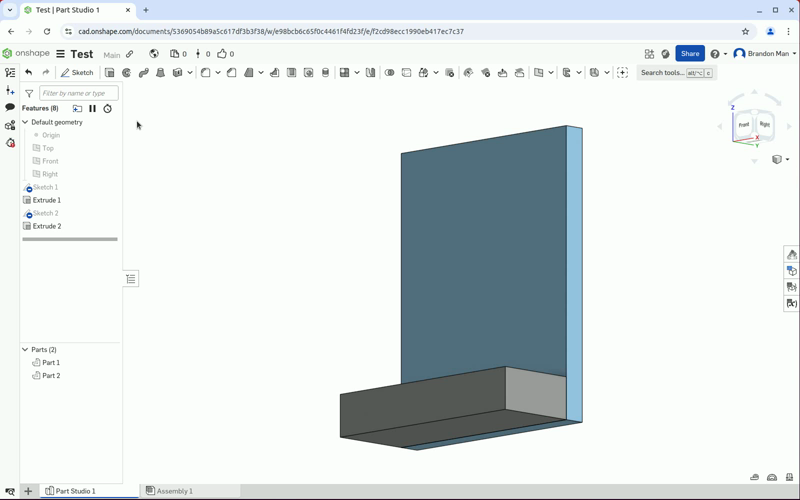
key(left, 3)
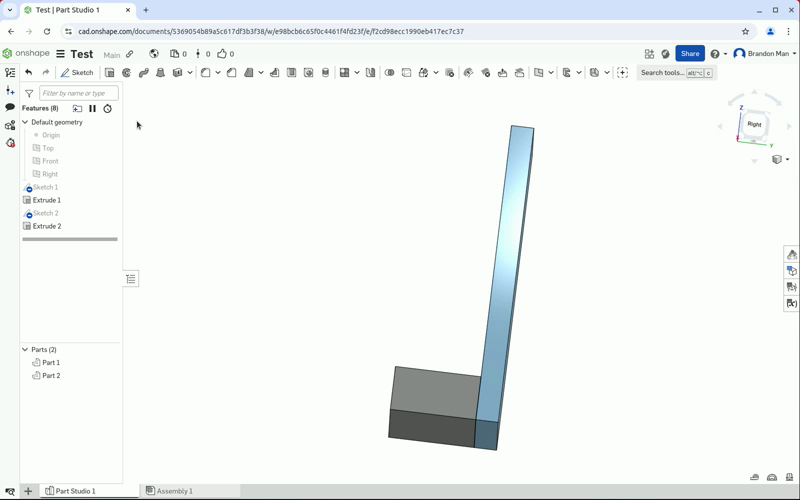
key(right, 3)
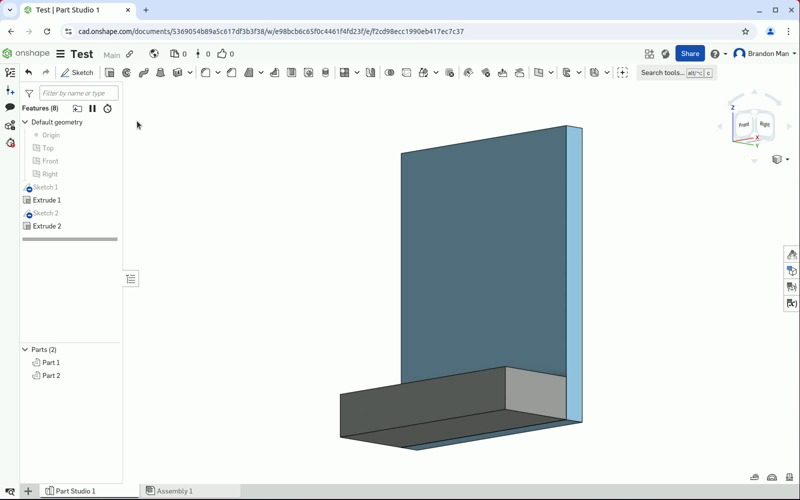
key(down, 3)
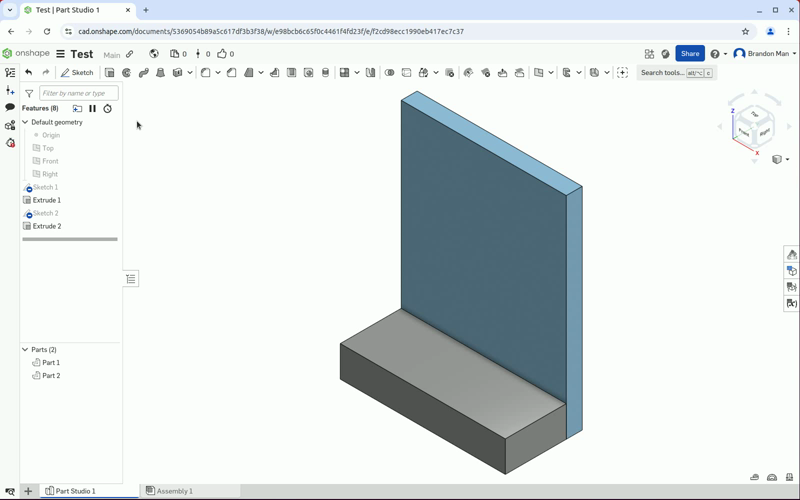
mouse_move(73, 189)
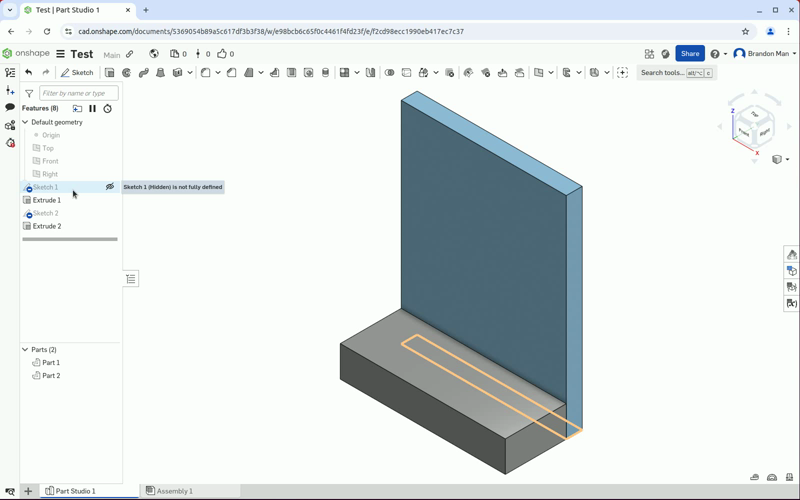
click(73, 189)